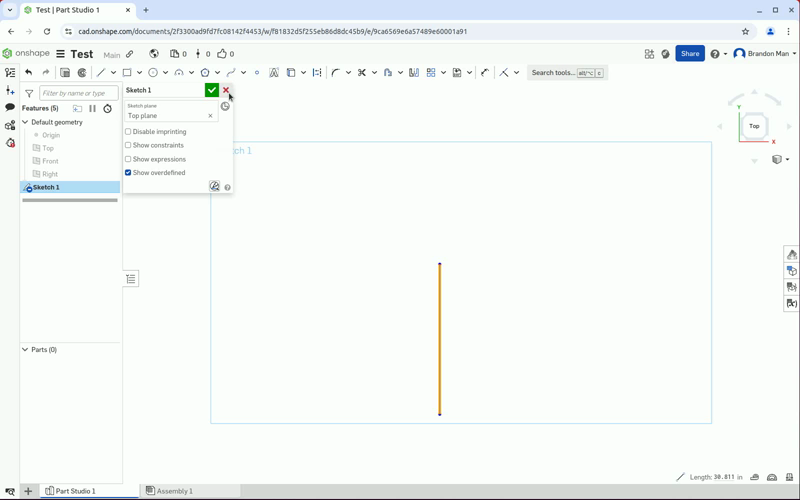
key(shift+h)
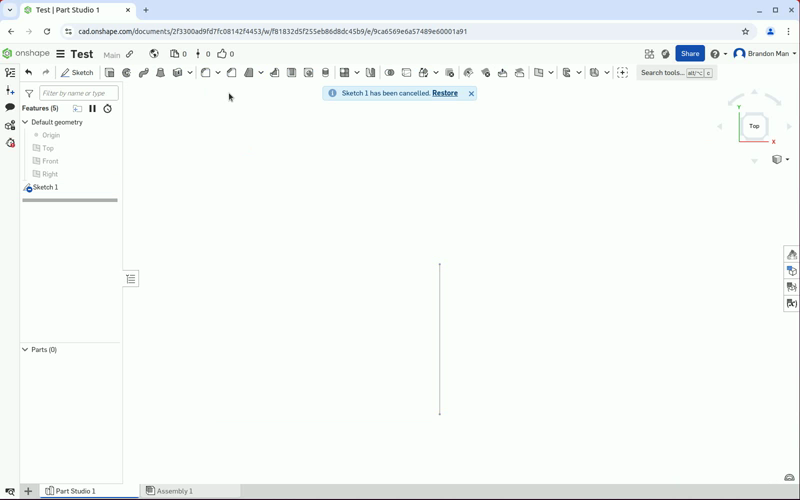
key(shift+s)
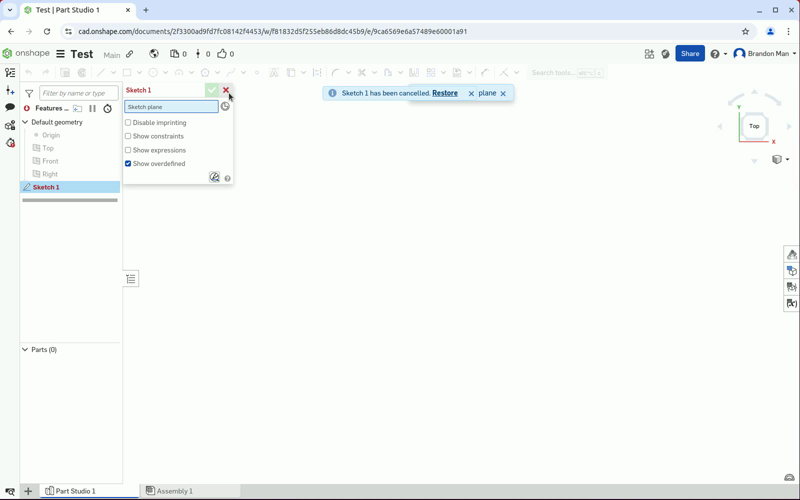
mouse_move(73, 150)
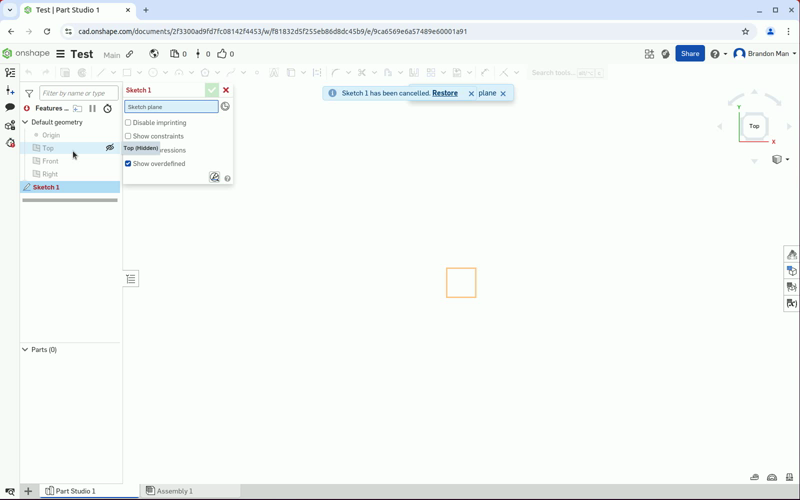
click(73, 150)
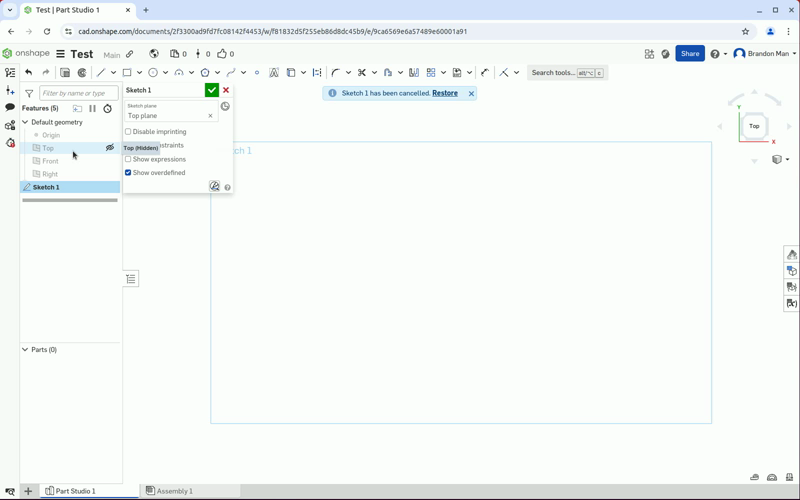
mouse_move(73, 352)
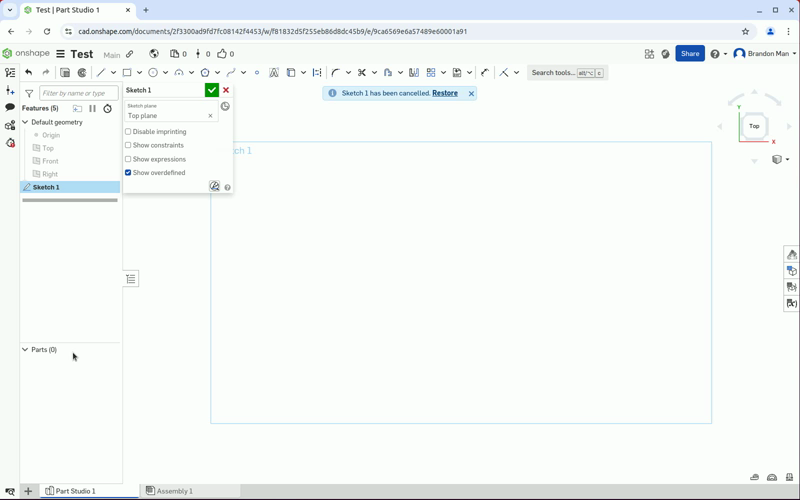
key(y)
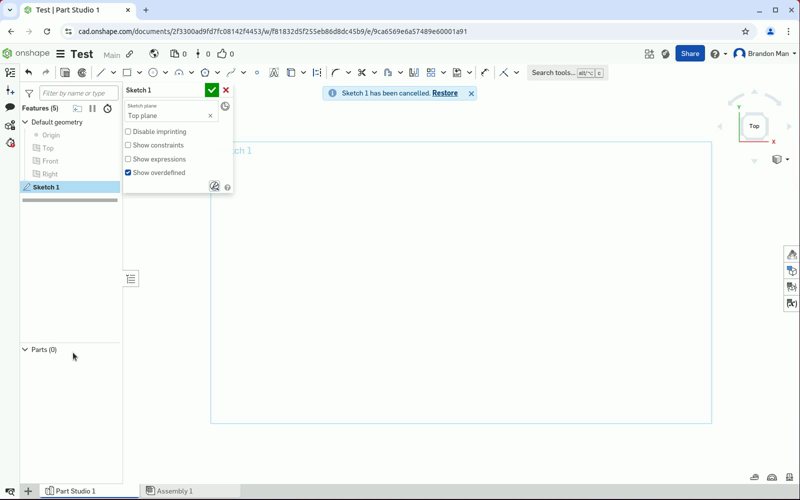
key(l)
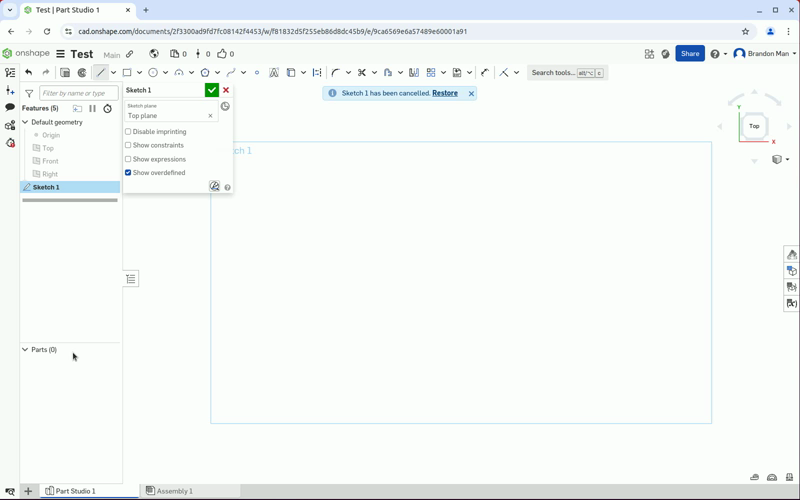
key_down(shift)
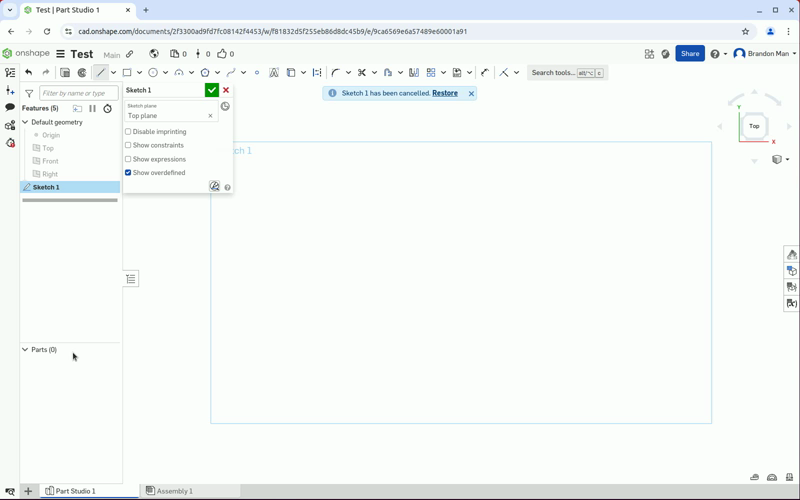
mouse_move(364, 339)
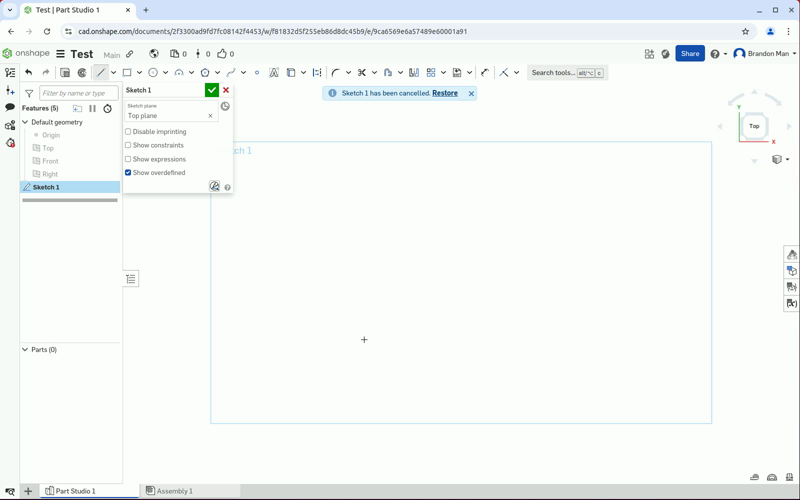
click(364, 339)
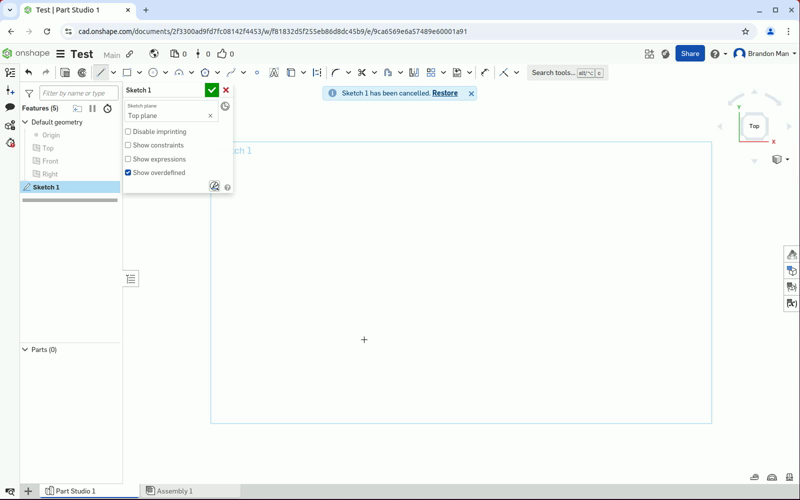
key_up(shift)
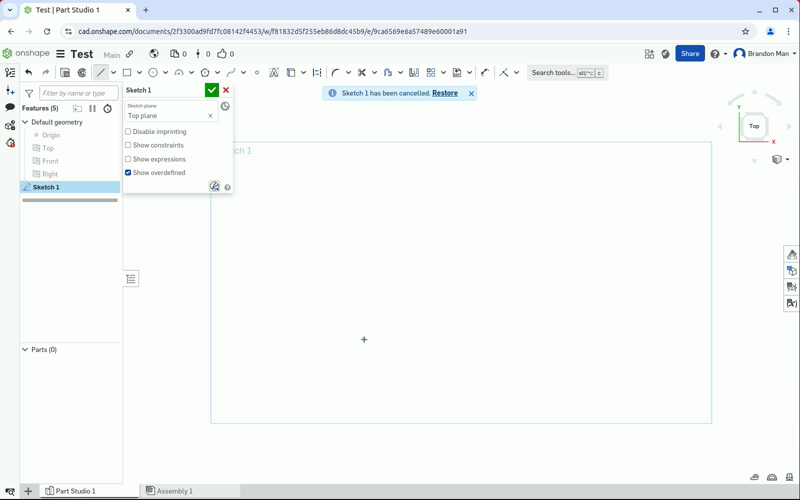
key_down(shift)
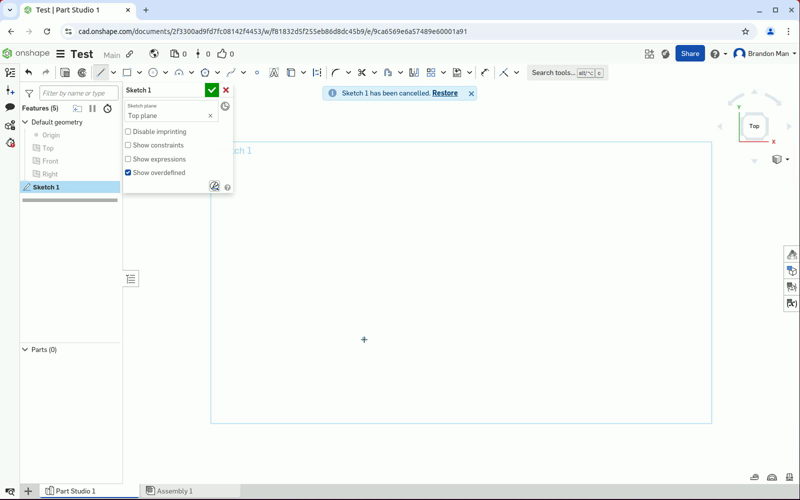
mouse_move(394, 339)
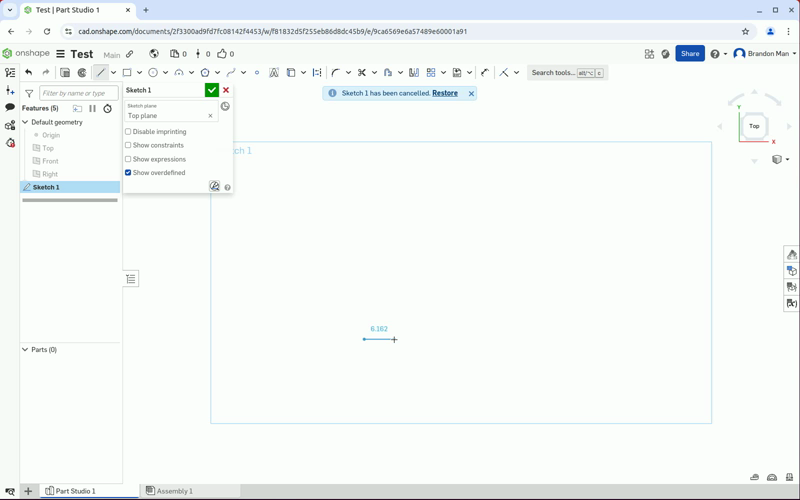
mouse_move(403, 378)
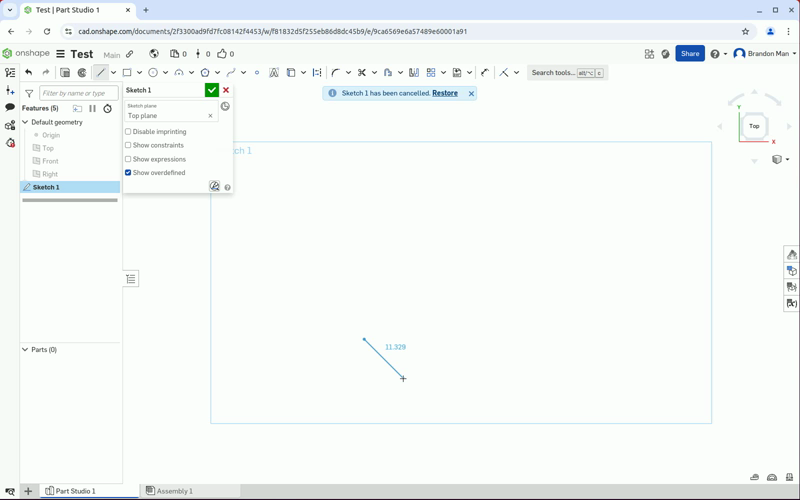
click(403, 378)
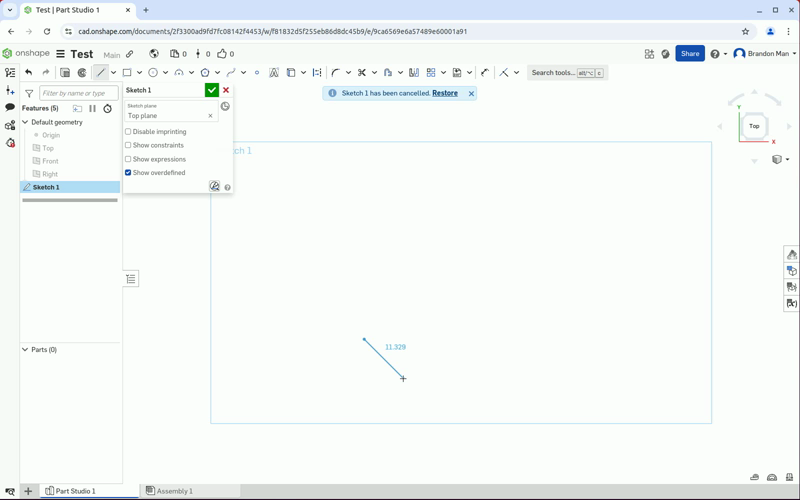
key_up(shift)
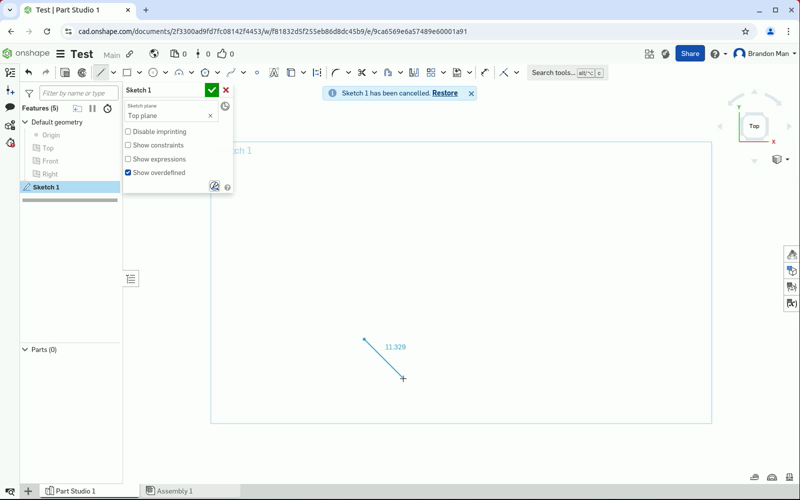
key_down(shift)
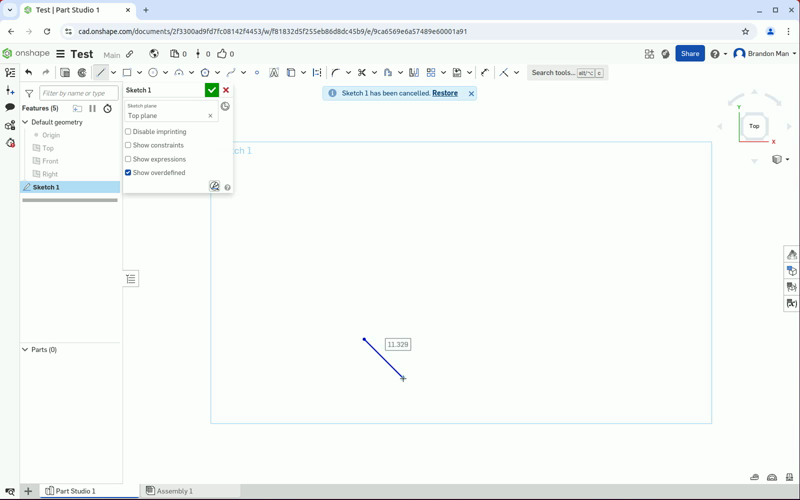
mouse_move(403, 282)
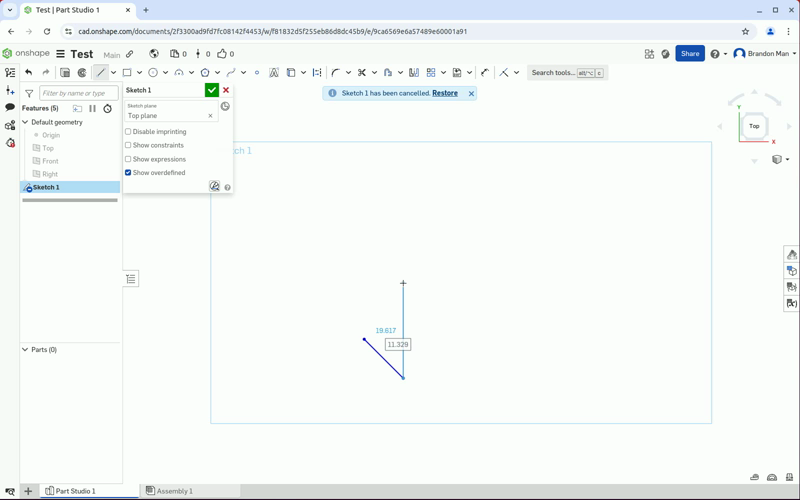
click(403, 282)
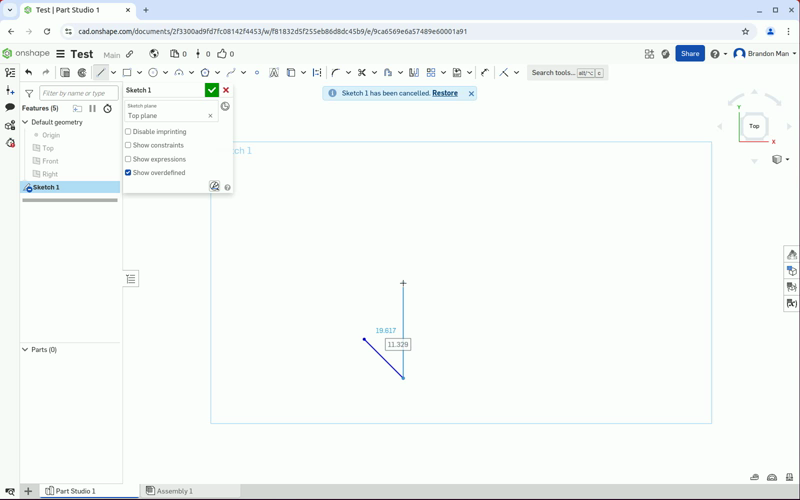
key_up(shift)
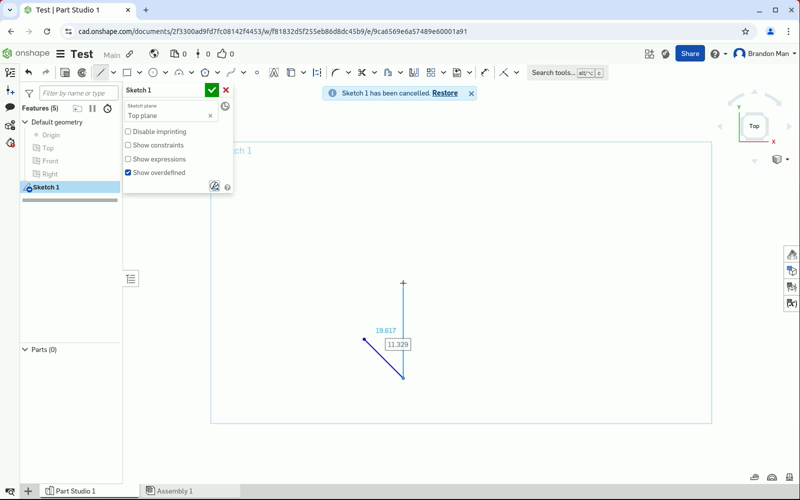
key_down(shift)
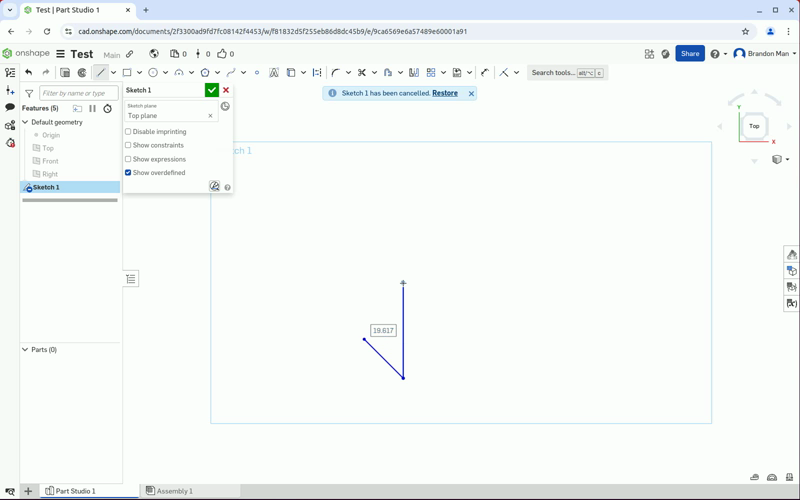
mouse_move(403, 209)
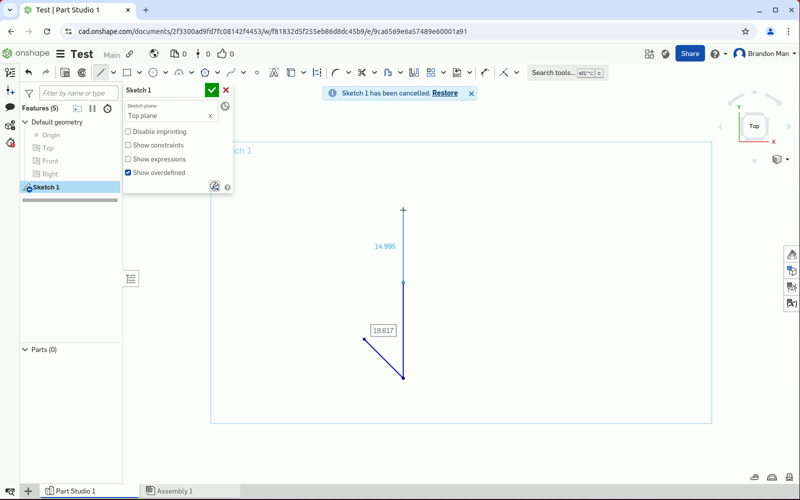
click(403, 209)
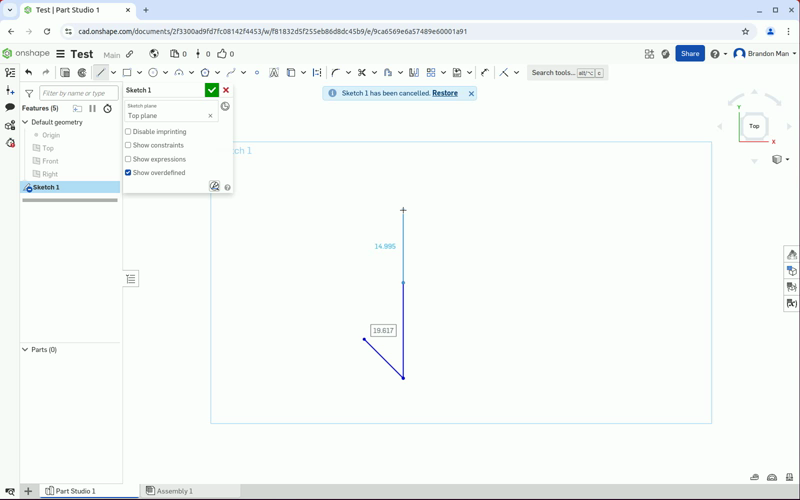
key_up(shift)
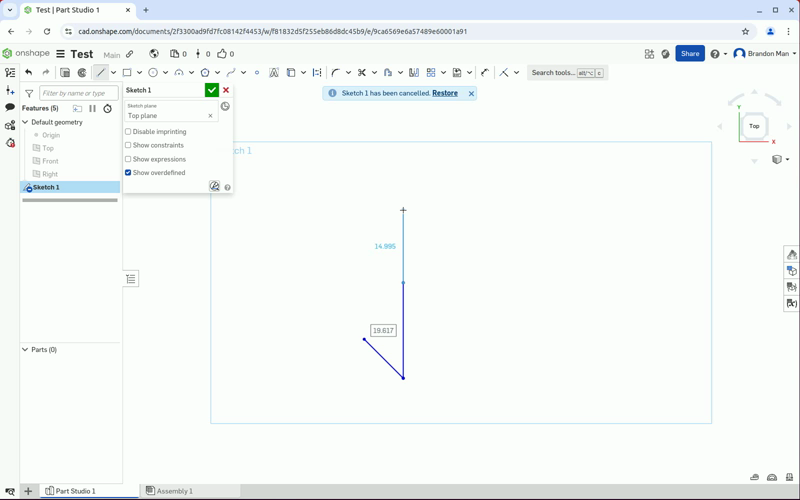
key_down(shift)
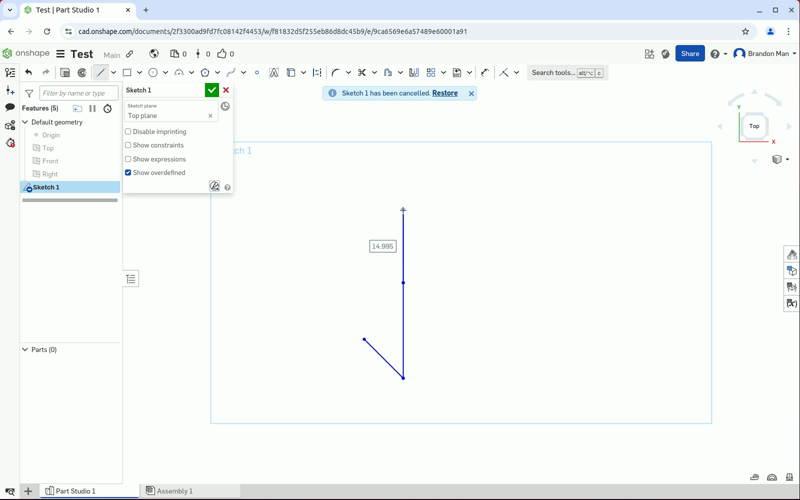
mouse_move(433, 209)
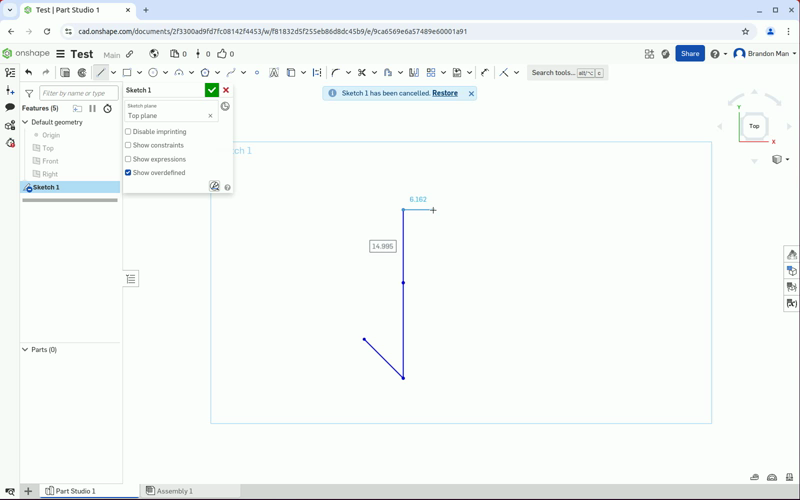
mouse_move(364, 170)
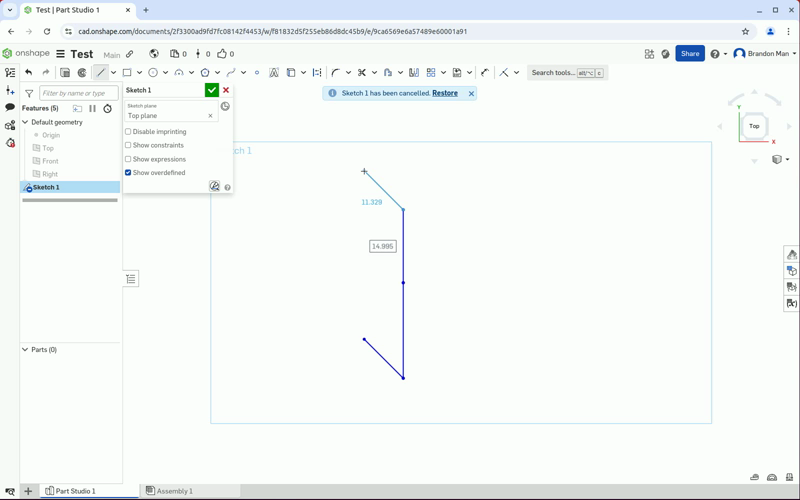
click(364, 170)
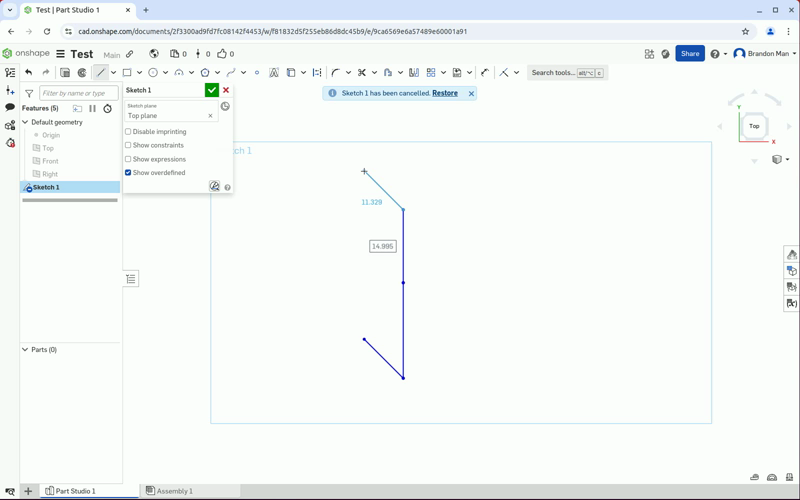
key_up(shift)
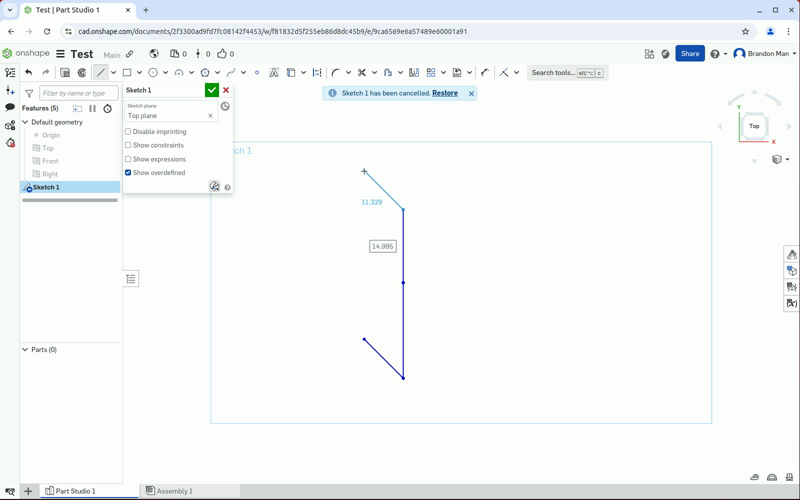
key_down(shift)
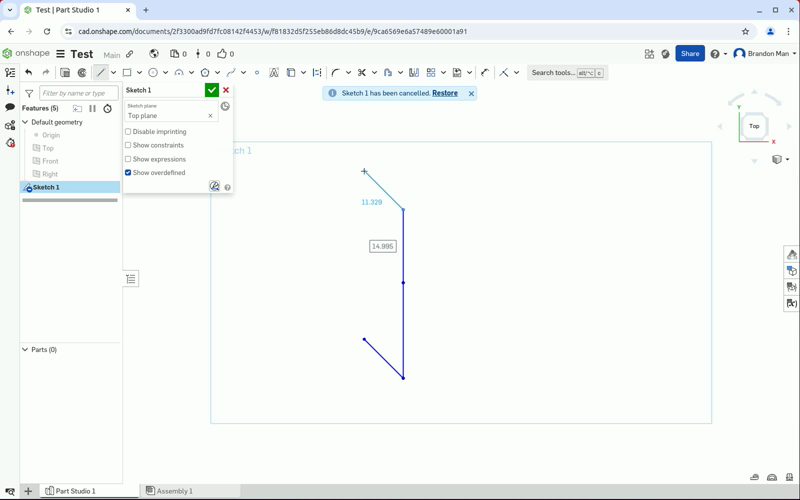
mouse_move(364, 339)
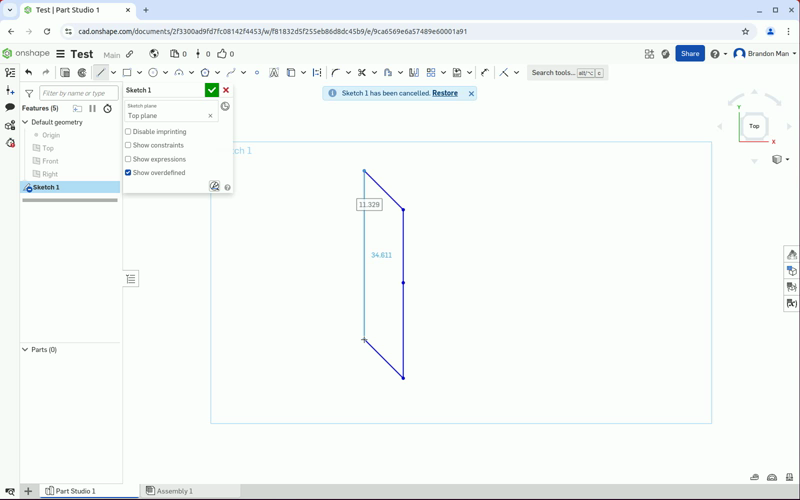
key_up(shift)
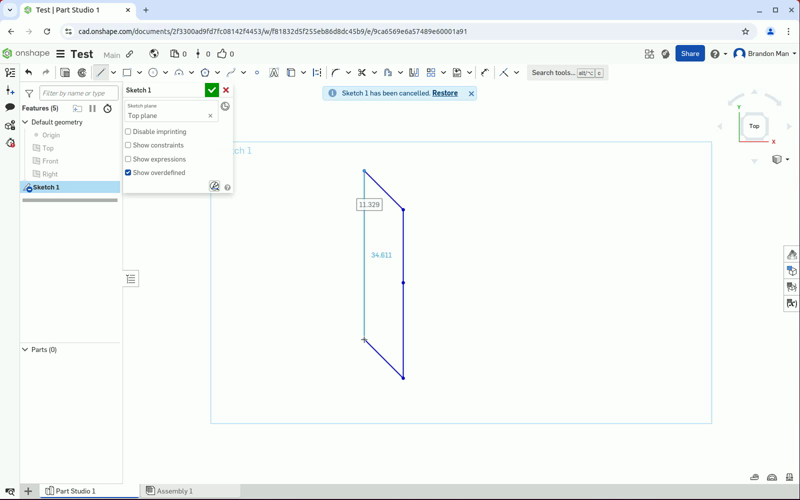
click(364, 339)
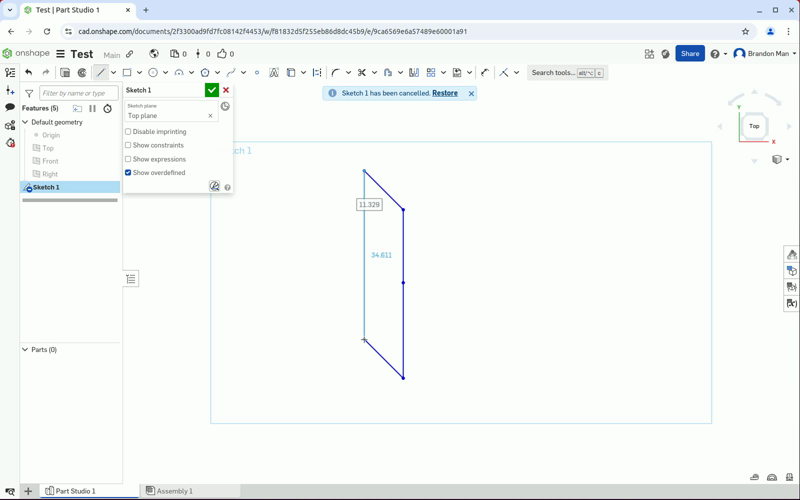
key(esc)
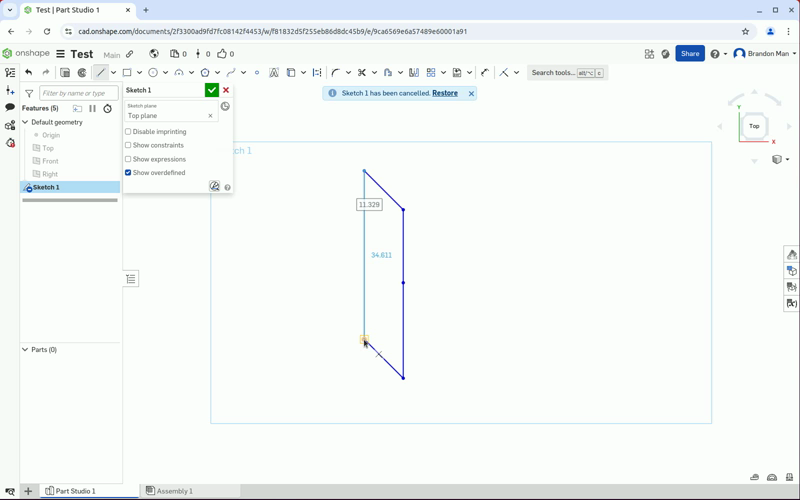
mouse_move(395, 309)
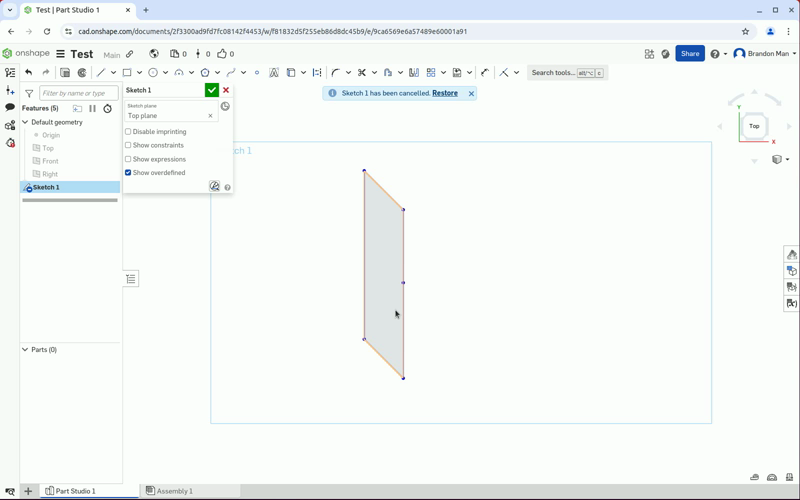
click(395, 309)
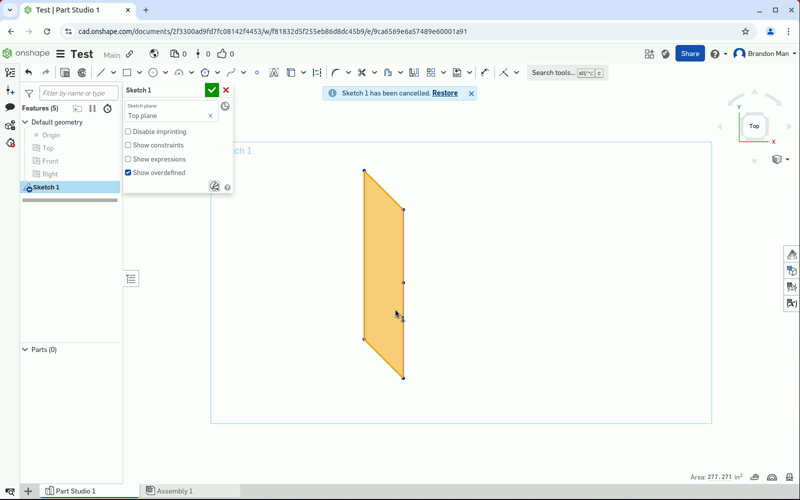
mouse_move(73, 352)
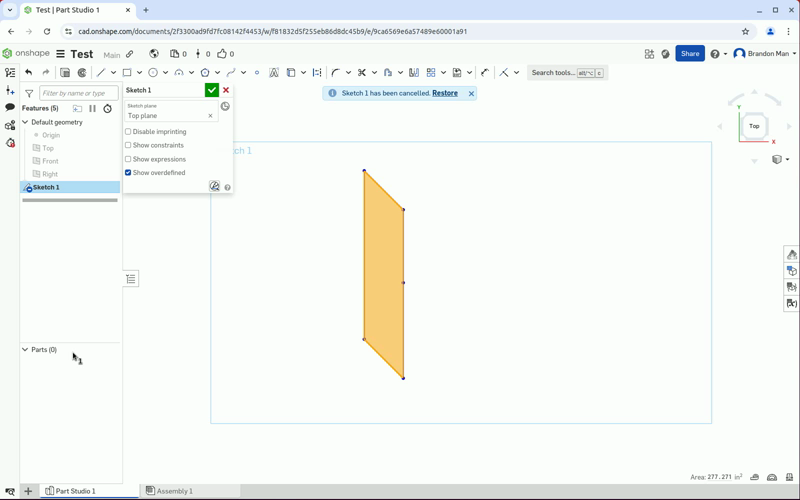
key(shift+y)
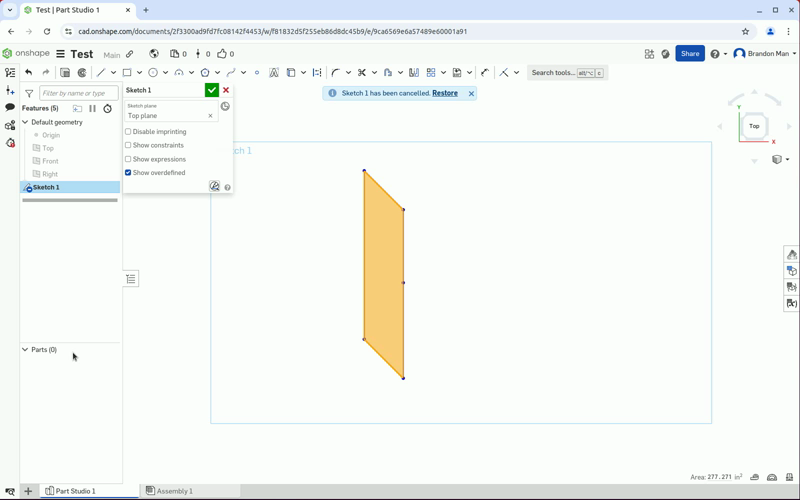
key(shift+e)
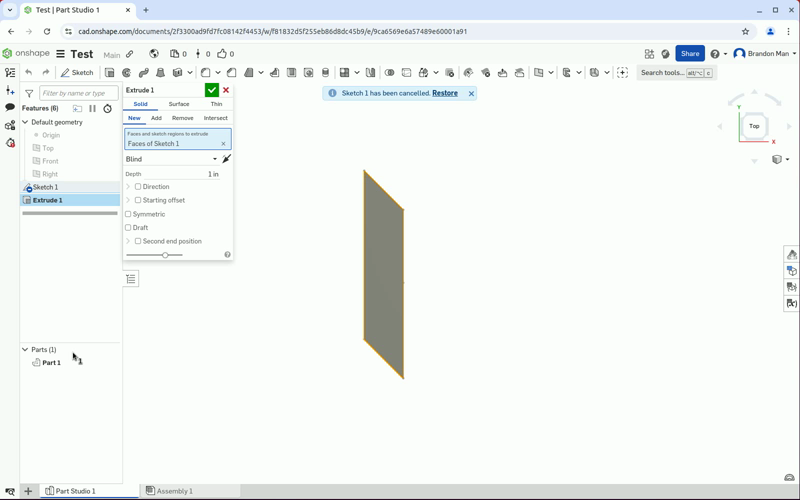
mouse_move(143, 106)
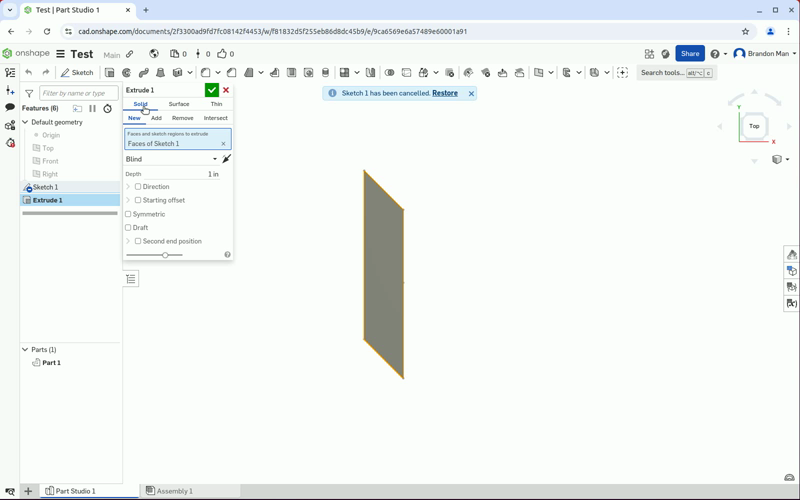
click(143, 106)
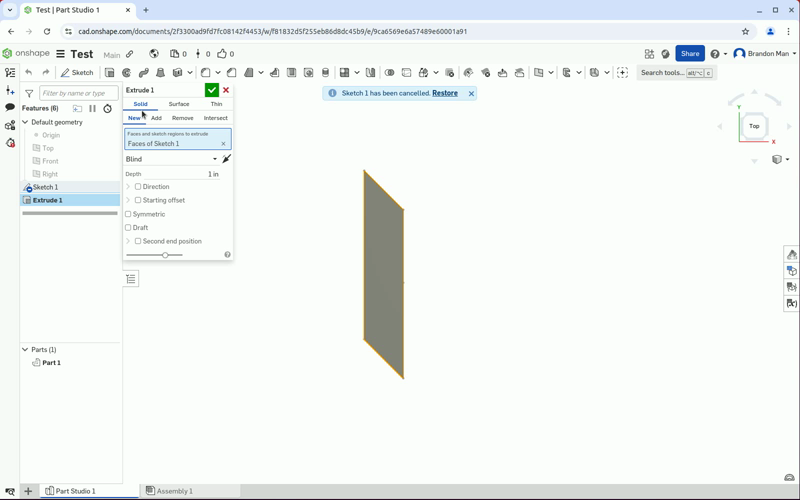
mouse_move(137, 120)
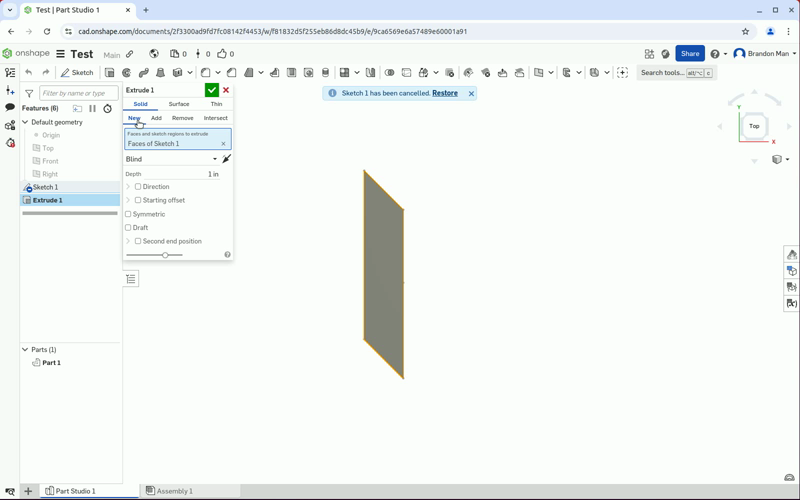
click(137, 120)
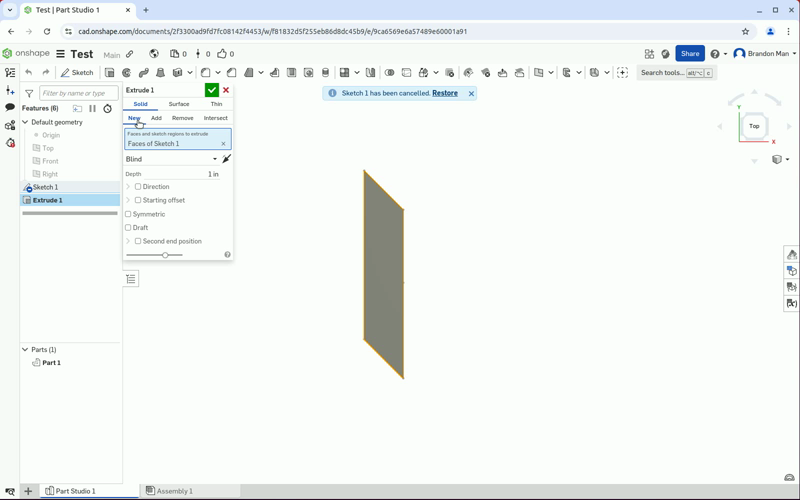
key(tab, 4)
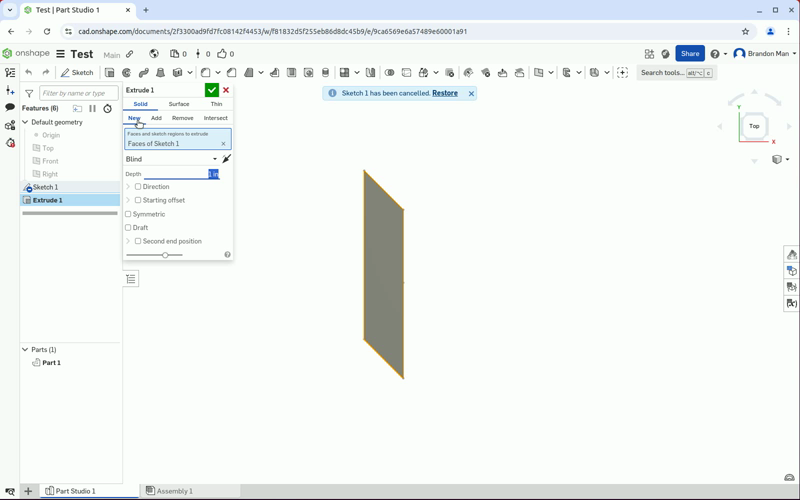
text(8.666)
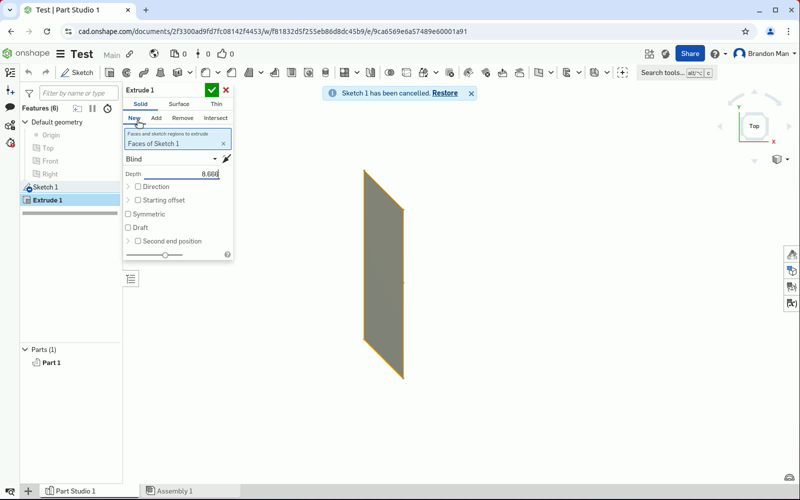
key(enter)
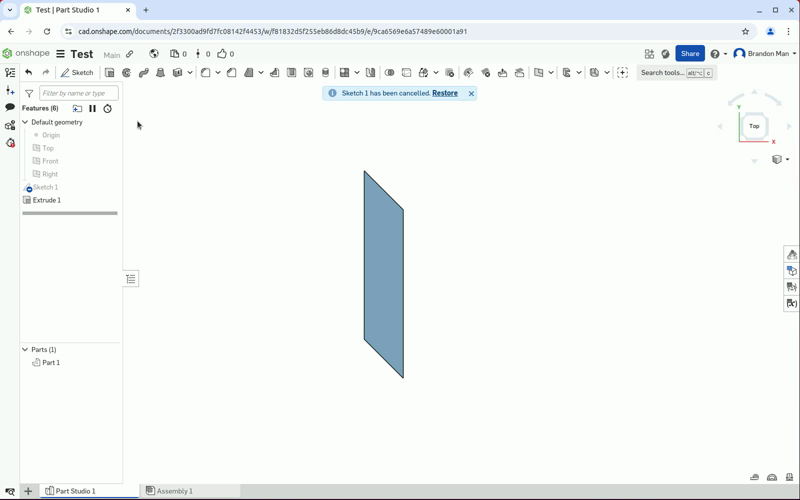
key(shift+h)
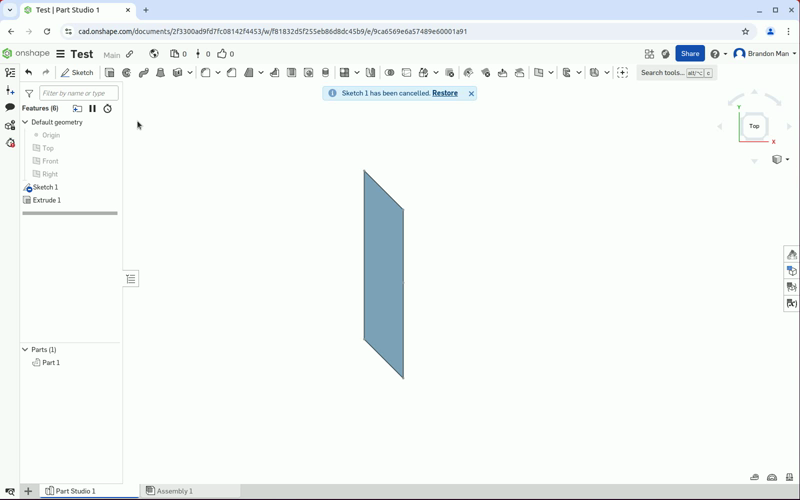
key(shift+h)
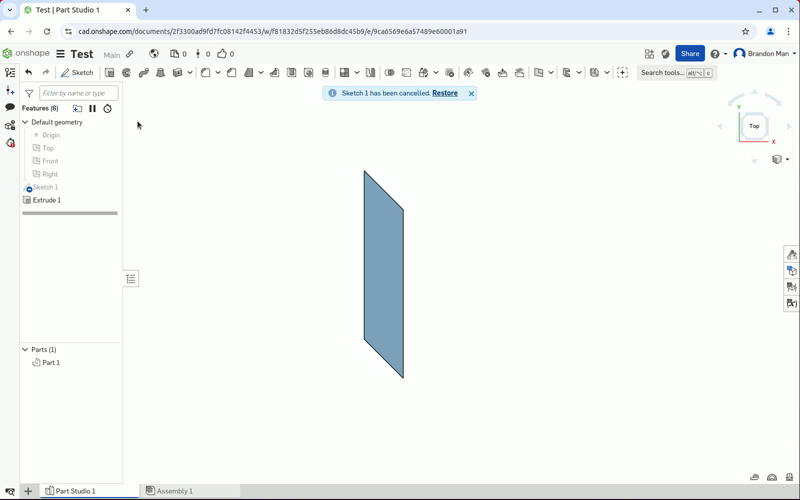
mouse_move(73, 189)
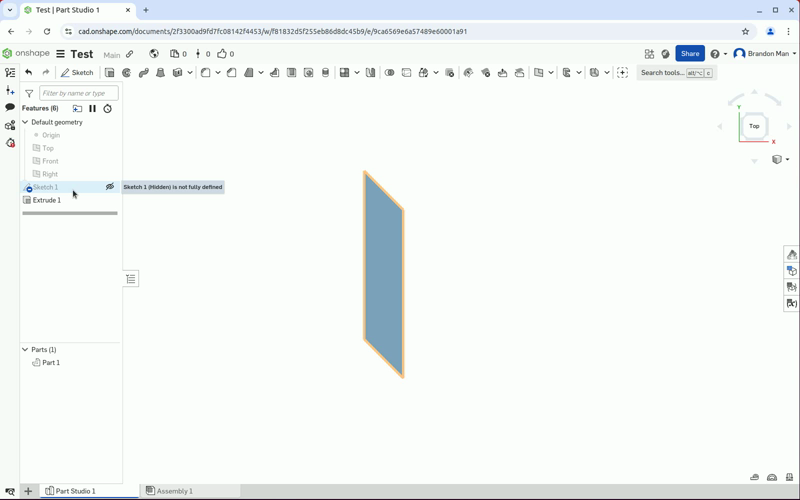
click(73, 189)
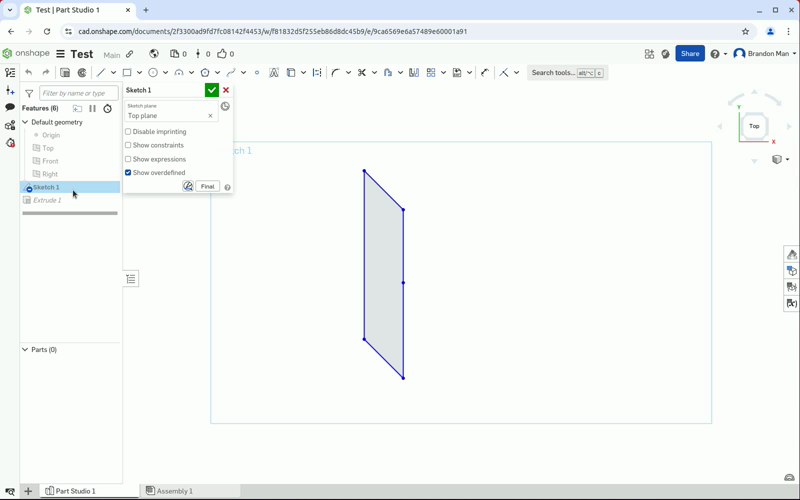
mouse_move(229, 92)
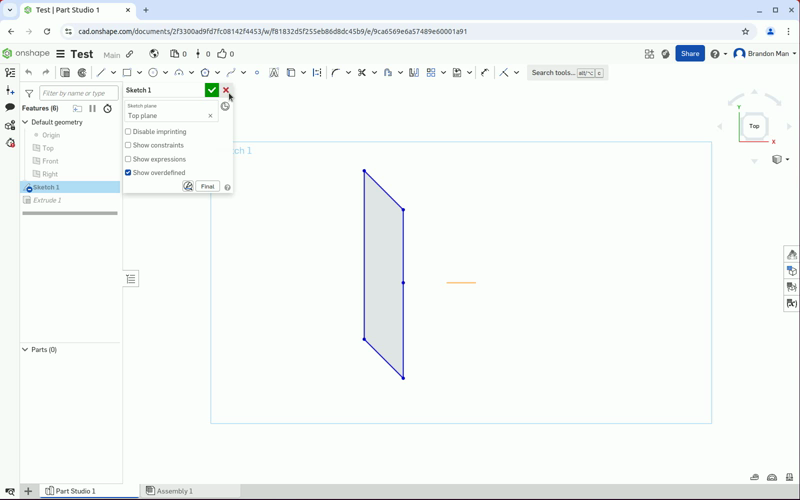
click(229, 92)
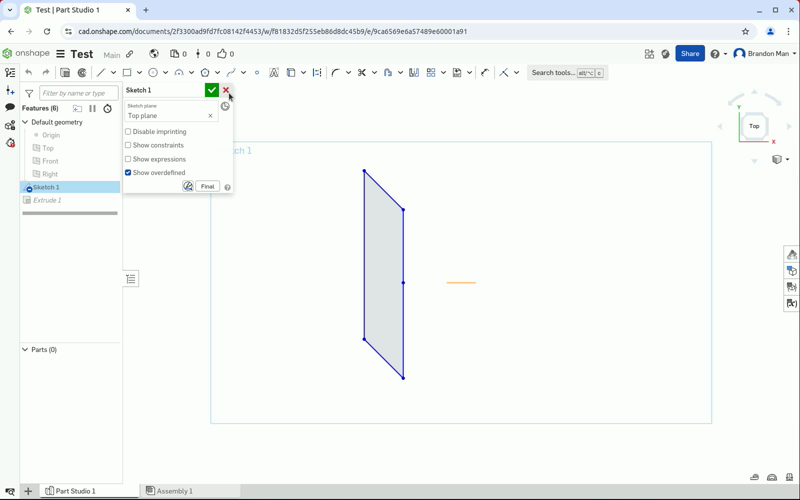
key(shift+s)
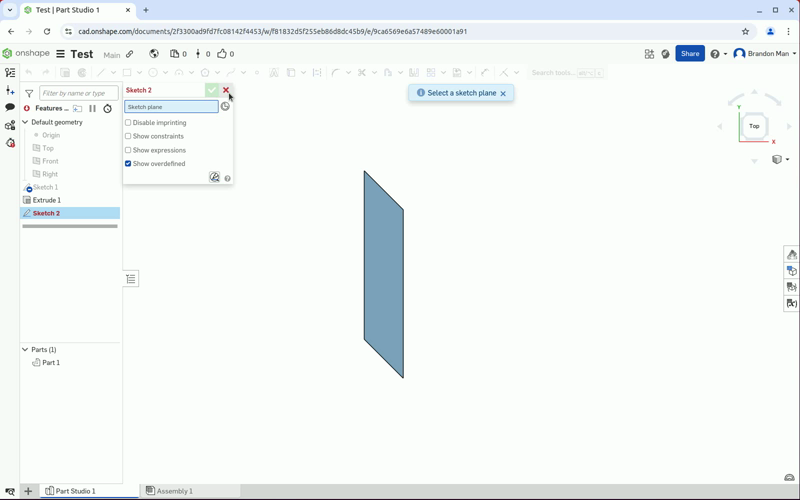
mouse_move(73, 150)
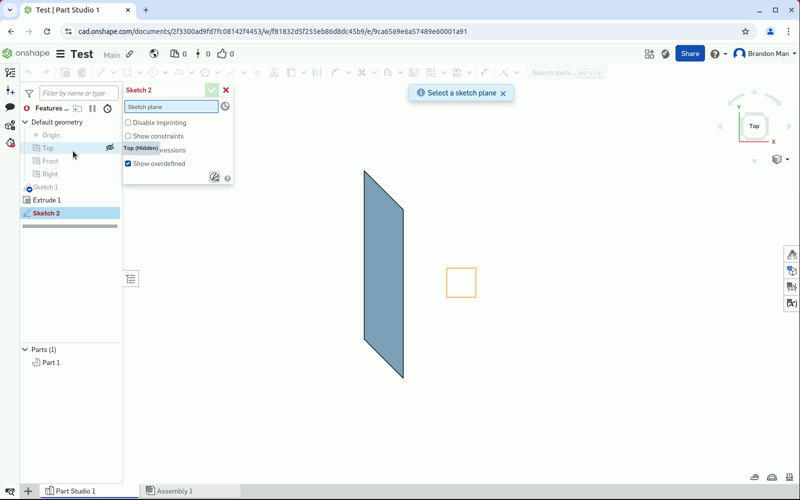
click(73, 150)
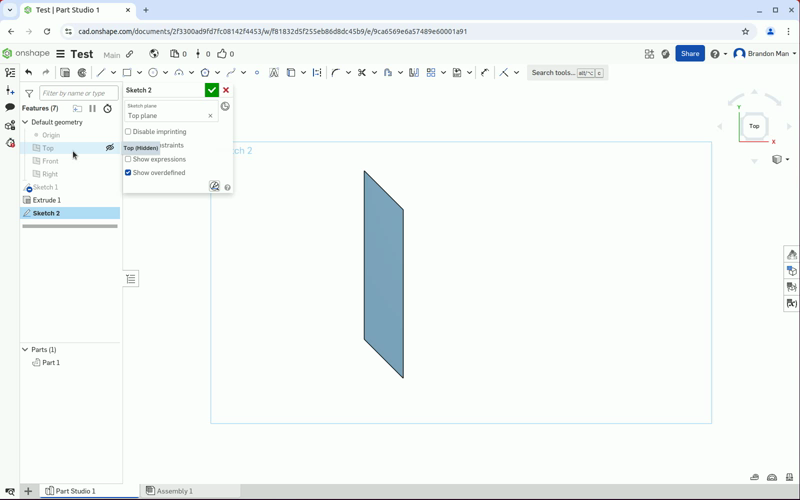
mouse_move(73, 352)
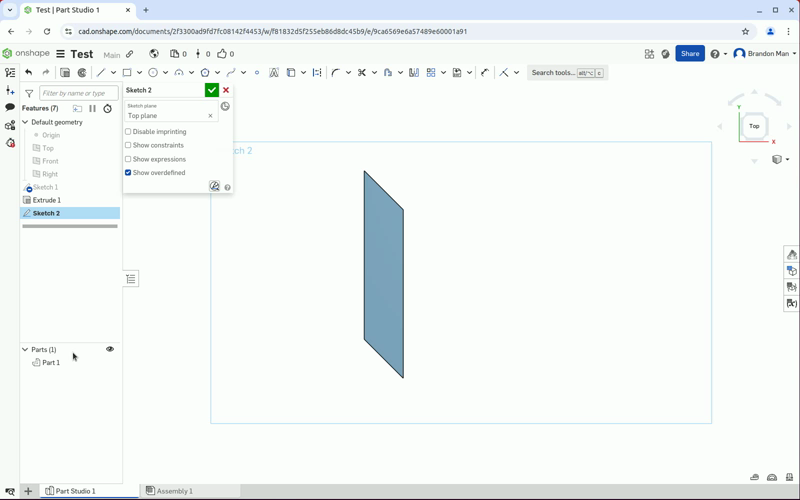
key(y)
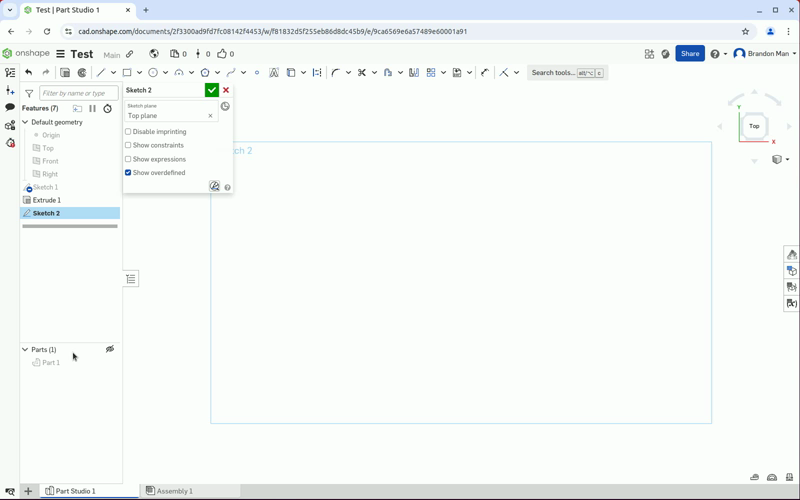
key(l)
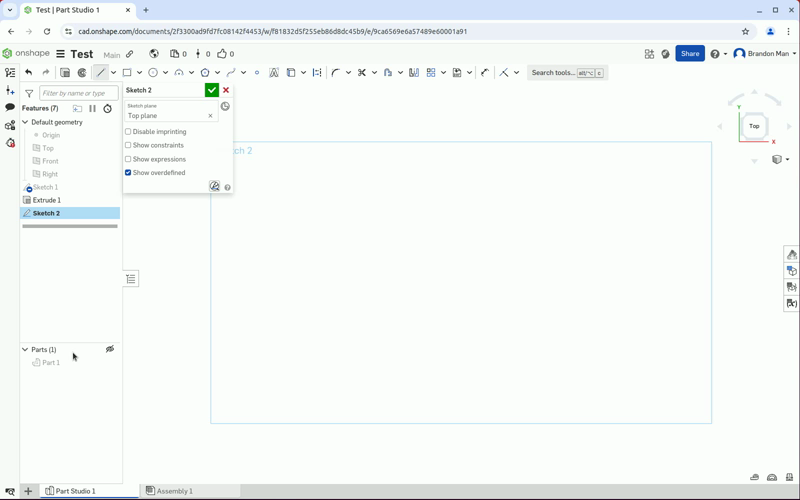
key_down(shift)
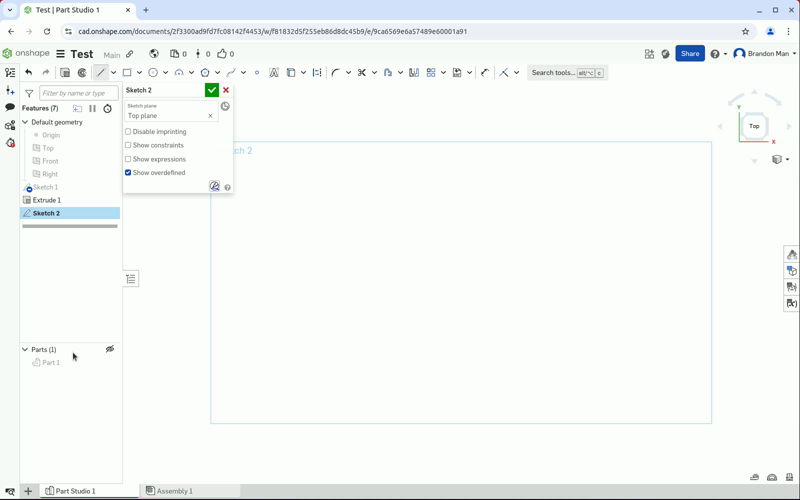
mouse_move(460, 274)
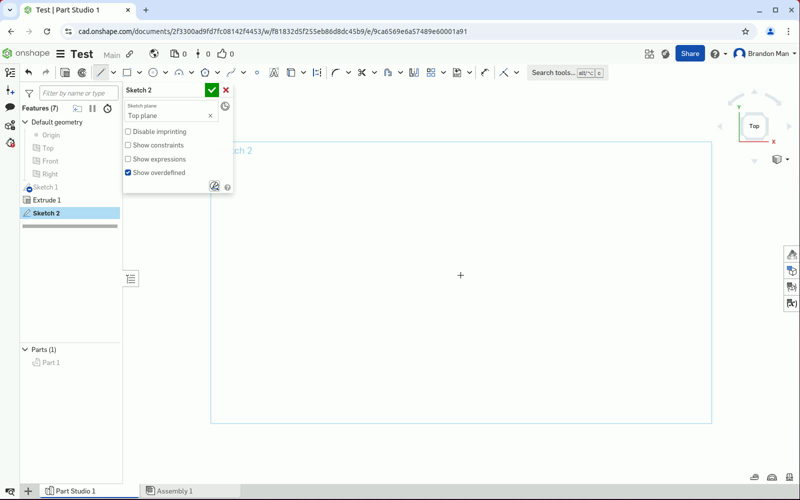
click(460, 274)
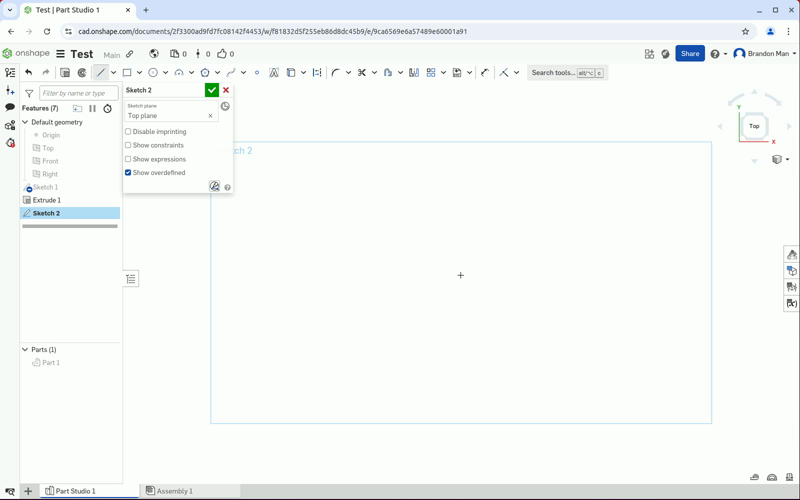
key_up(shift)
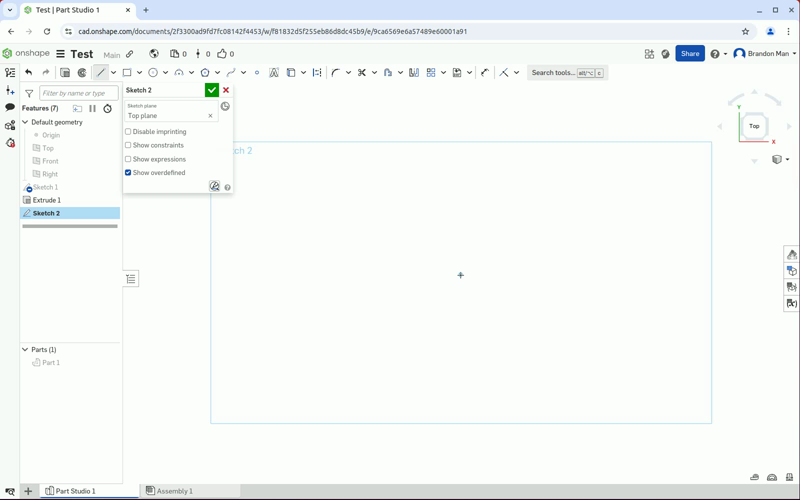
key_down(shift)
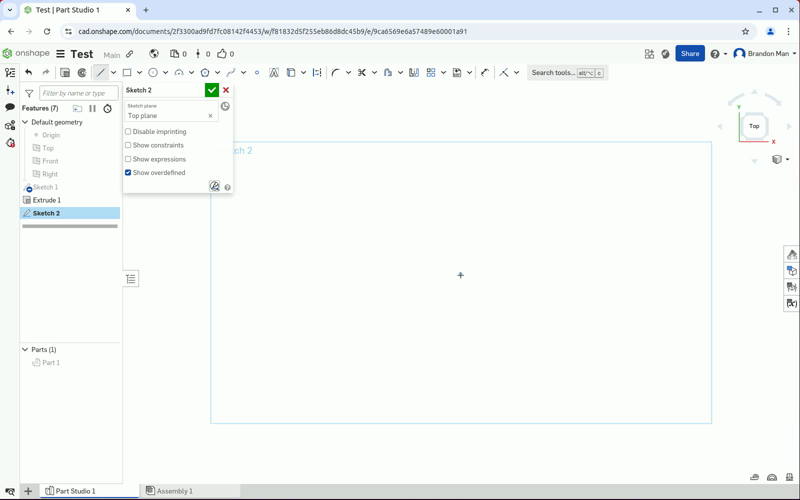
mouse_move(490, 274)
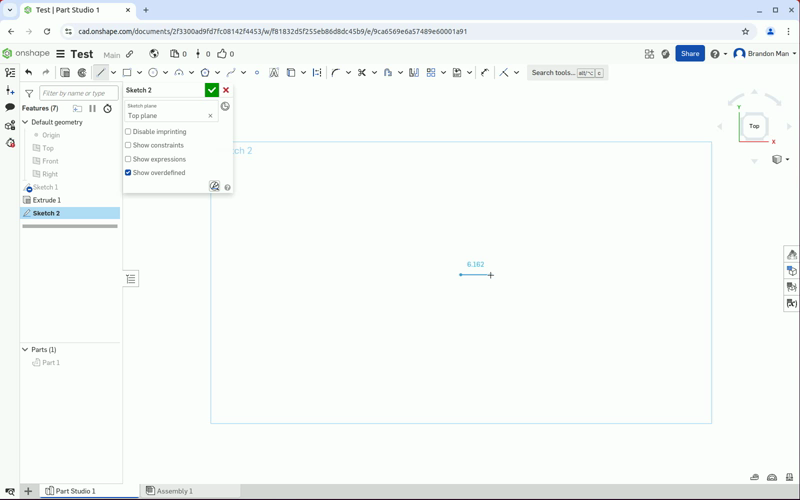
mouse_move(500, 314)
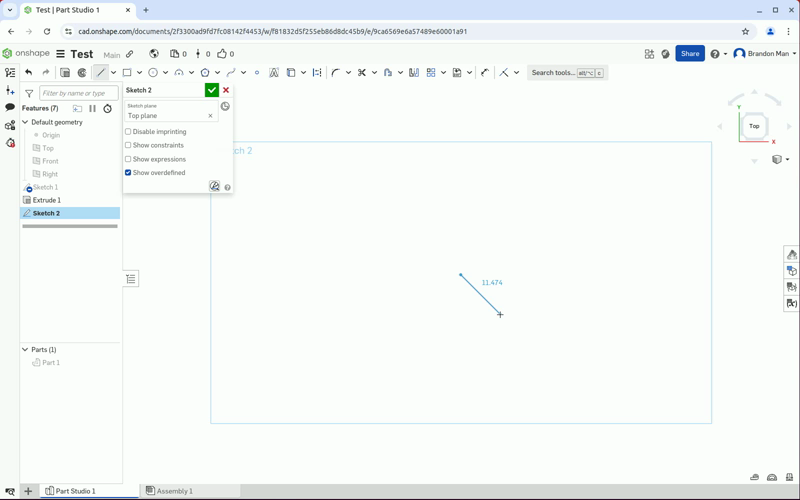
click(500, 314)
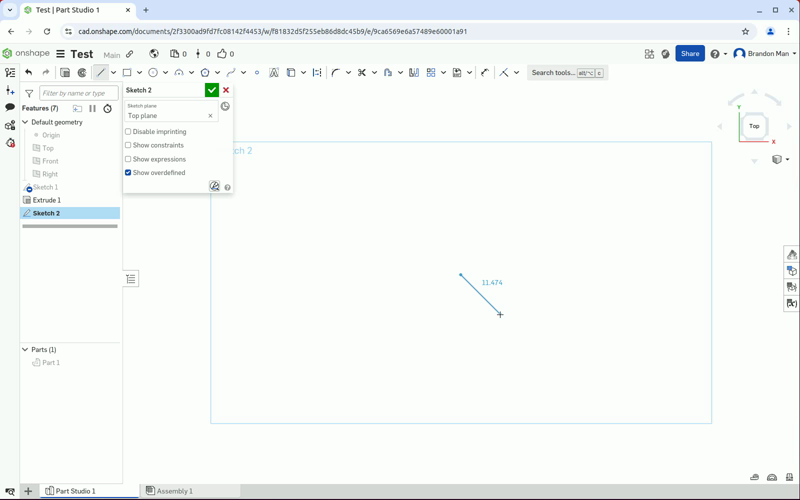
key_up(shift)
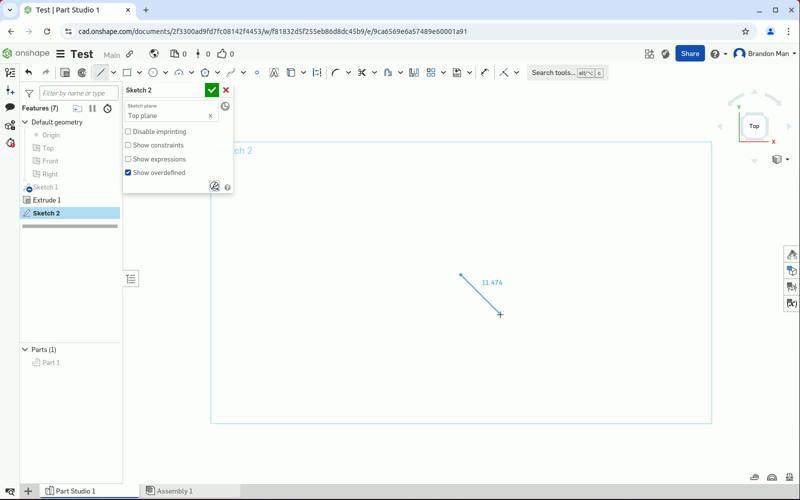
key_down(shift)
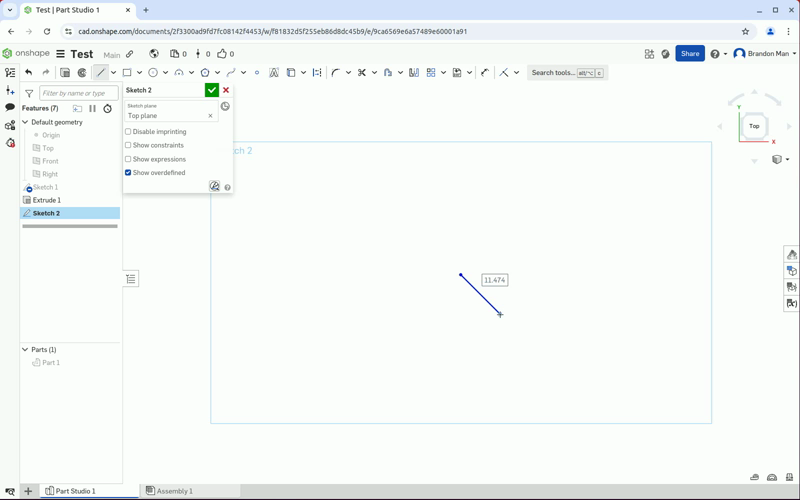
mouse_move(500, 209)
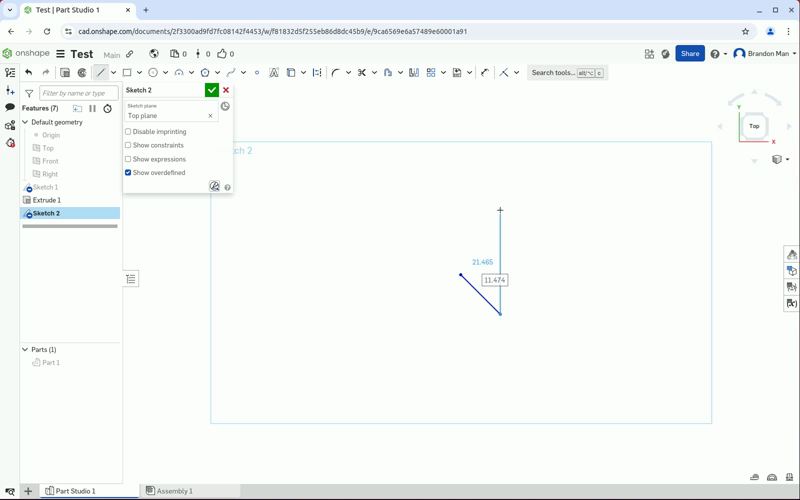
click(500, 209)
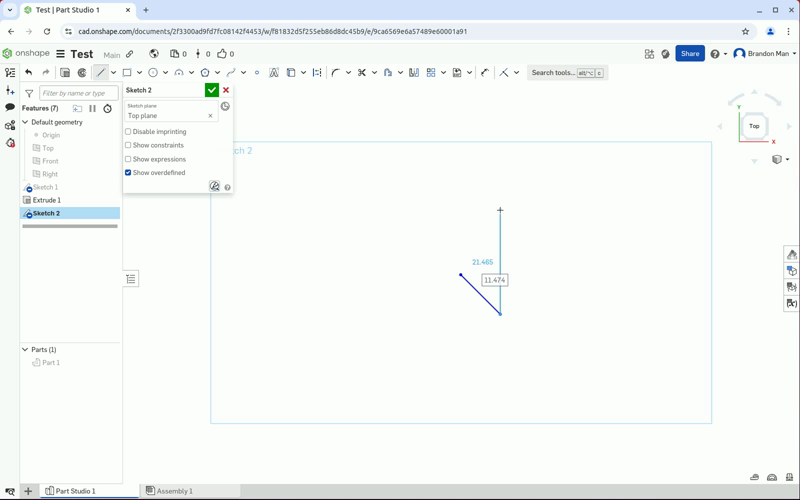
key_up(shift)
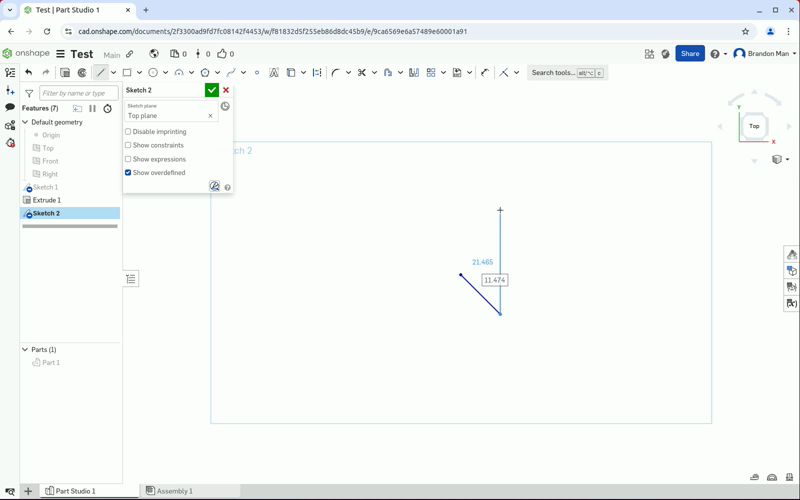
key_down(shift)
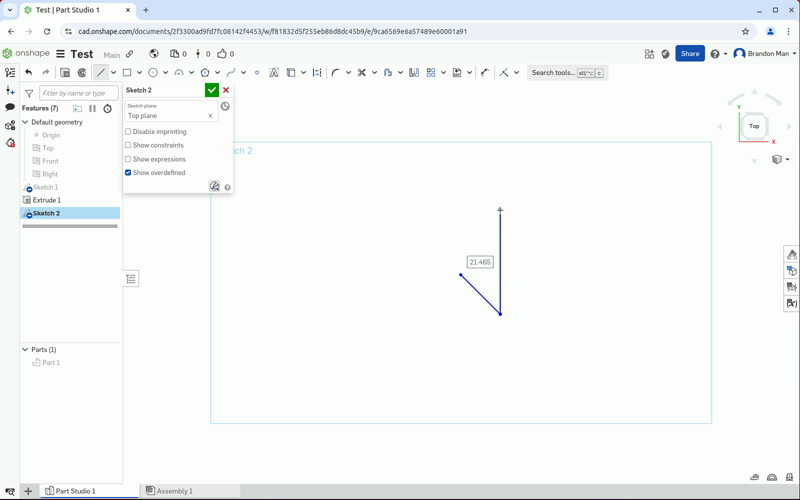
mouse_move(530, 209)
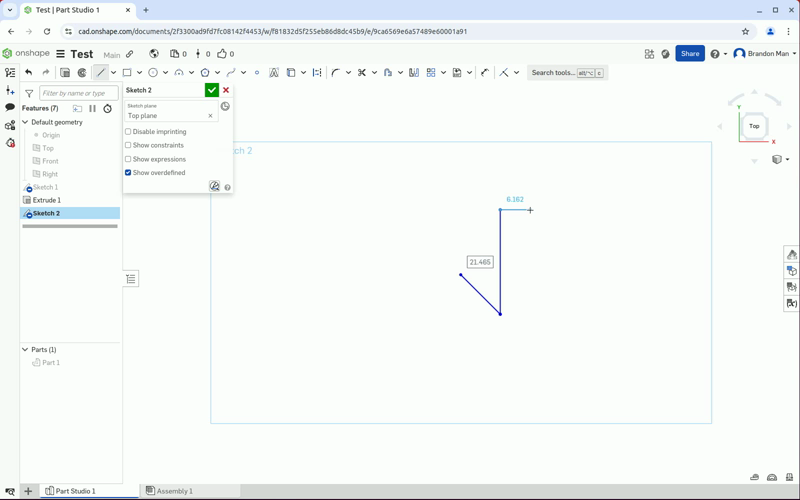
mouse_move(460, 170)
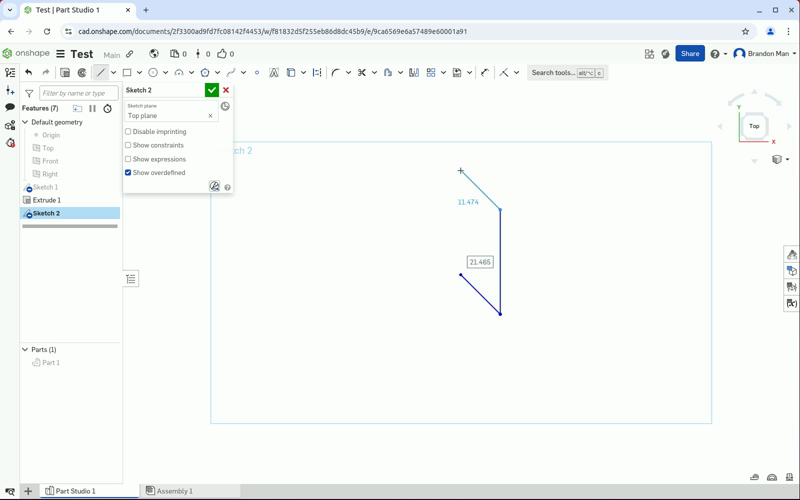
click(460, 170)
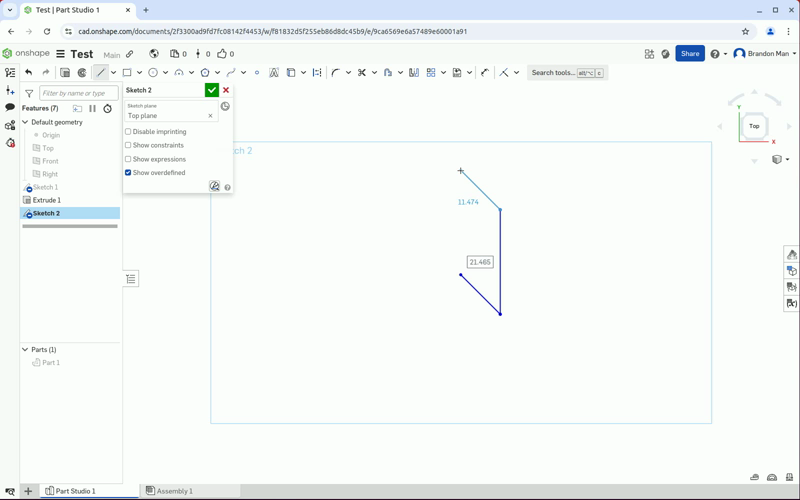
key_up(shift)
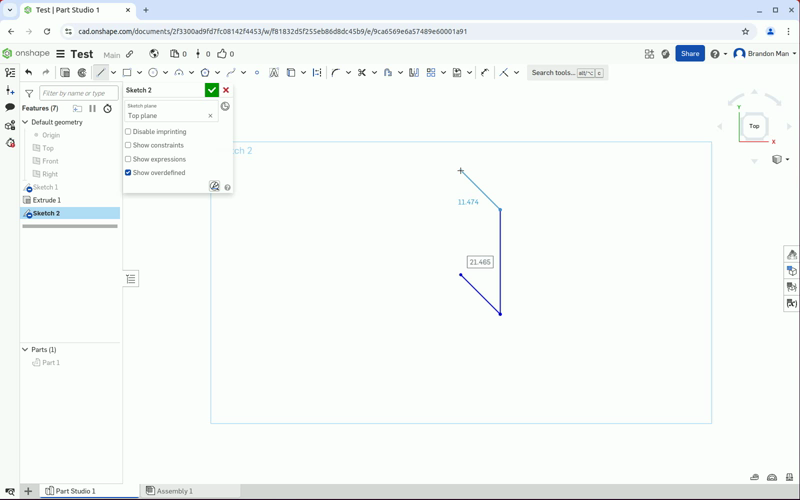
key_down(shift)
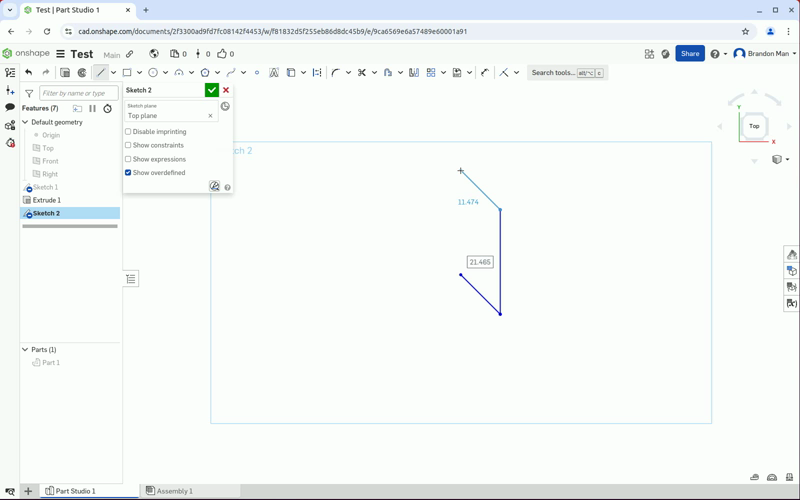
mouse_move(460, 274)
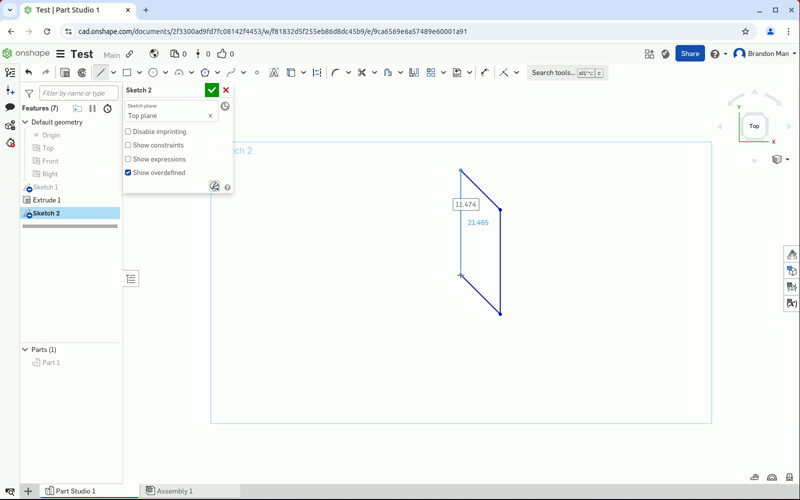
key_up(shift)
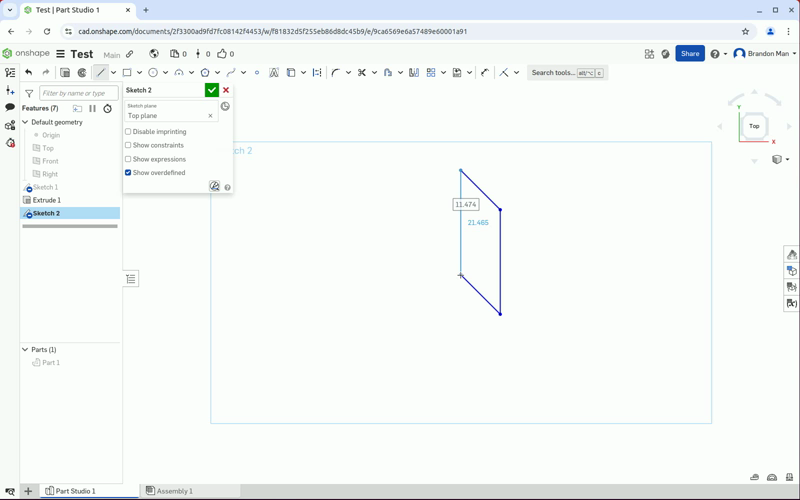
click(460, 274)
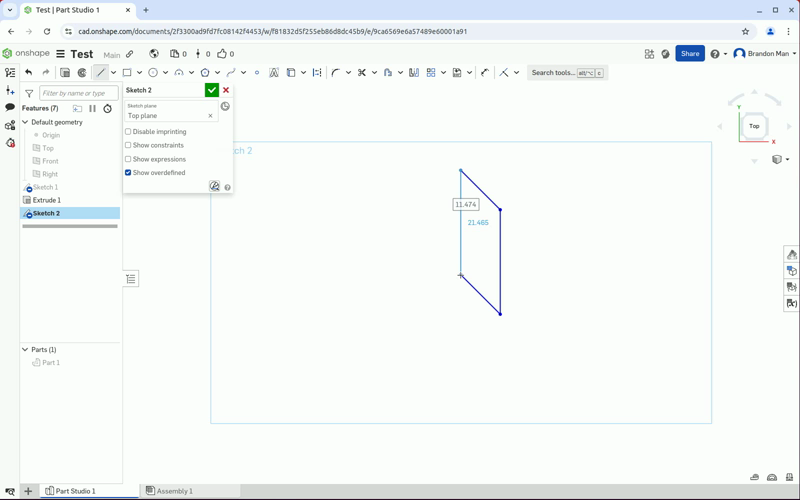
key(esc)
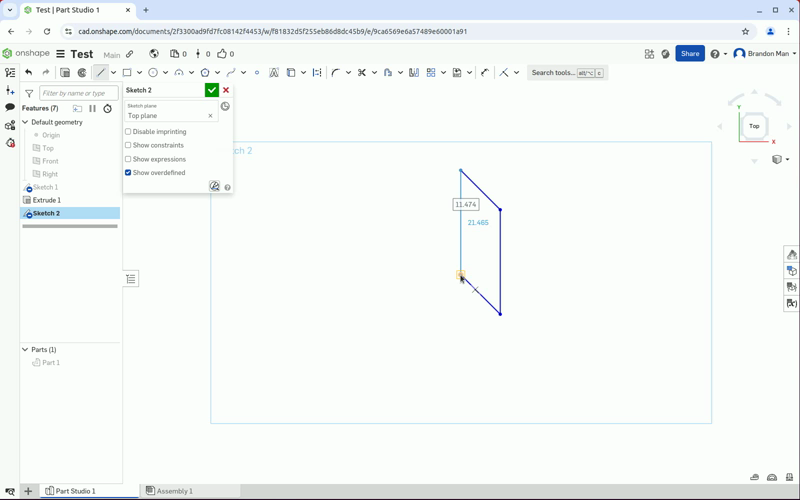
mouse_move(497, 281)
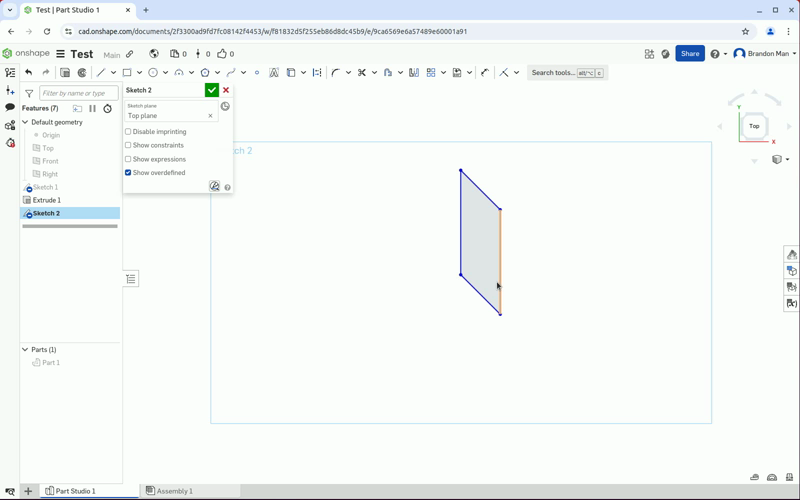
click(497, 281)
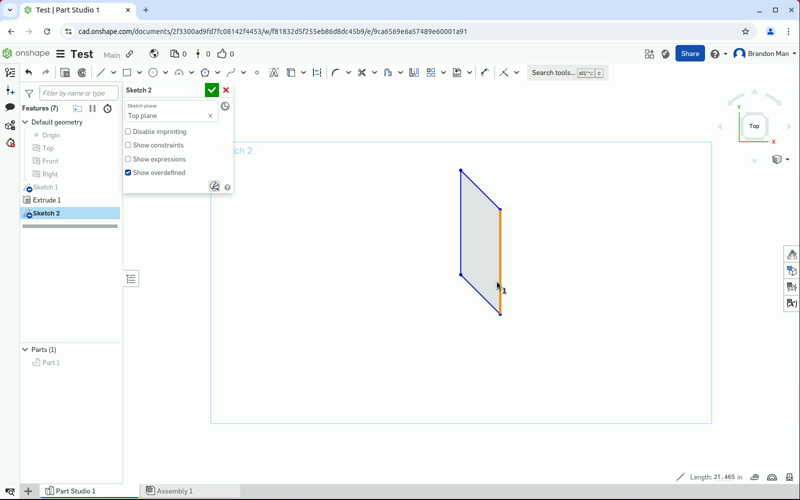
mouse_move(73, 352)
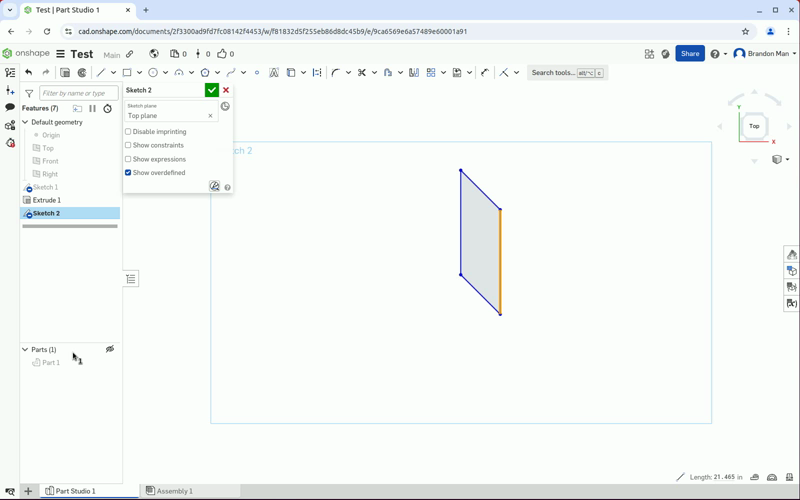
key(shift+y)
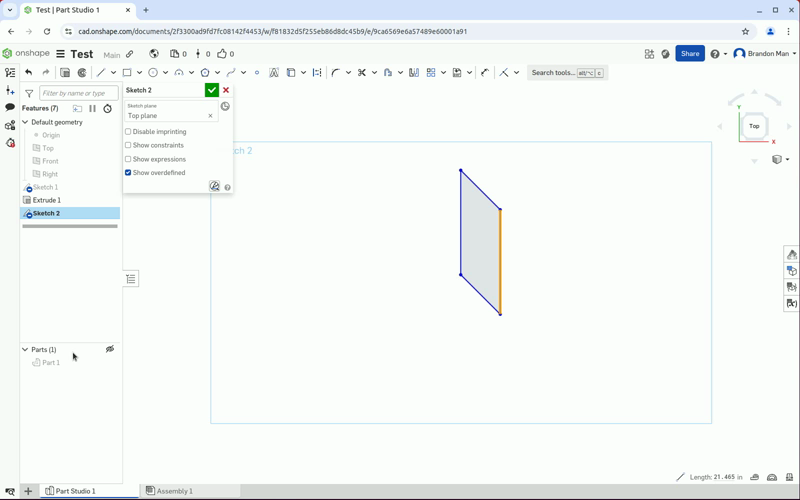
key(shift+e)
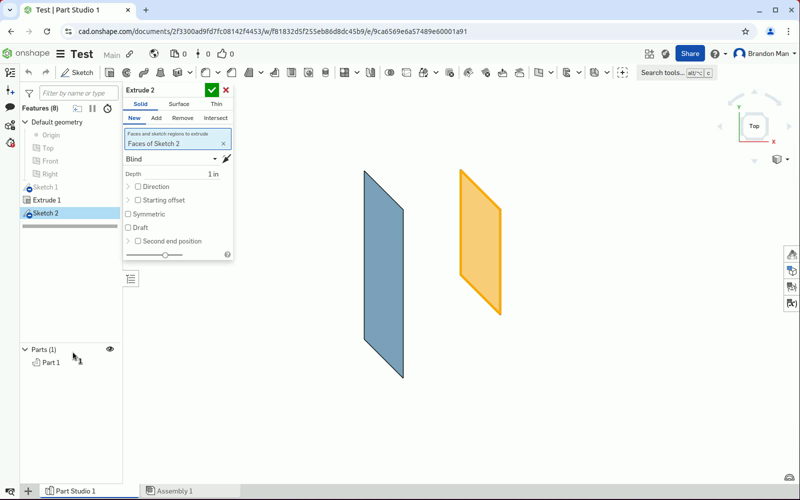
mouse_move(143, 106)
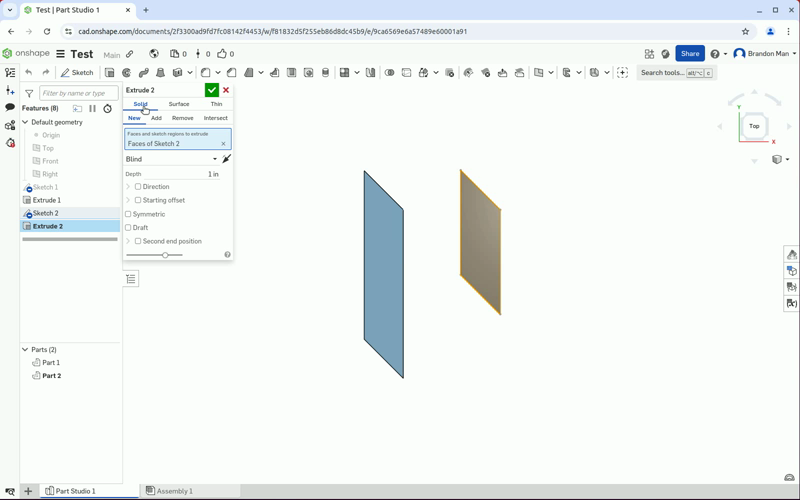
click(143, 106)
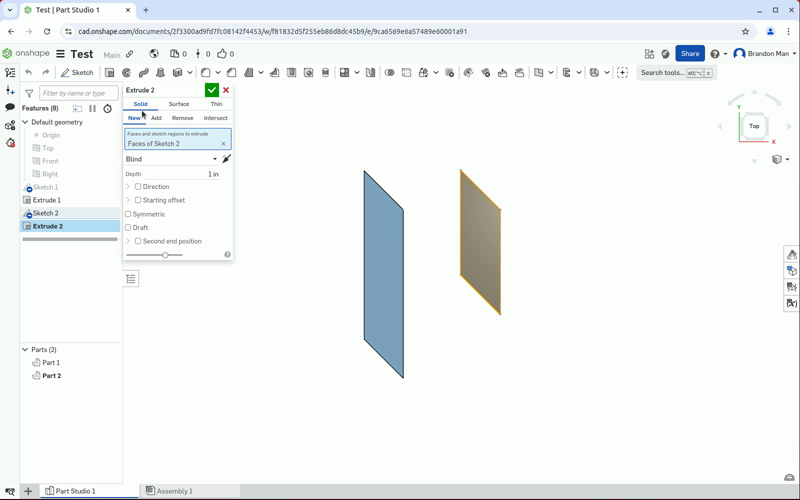
mouse_move(137, 120)
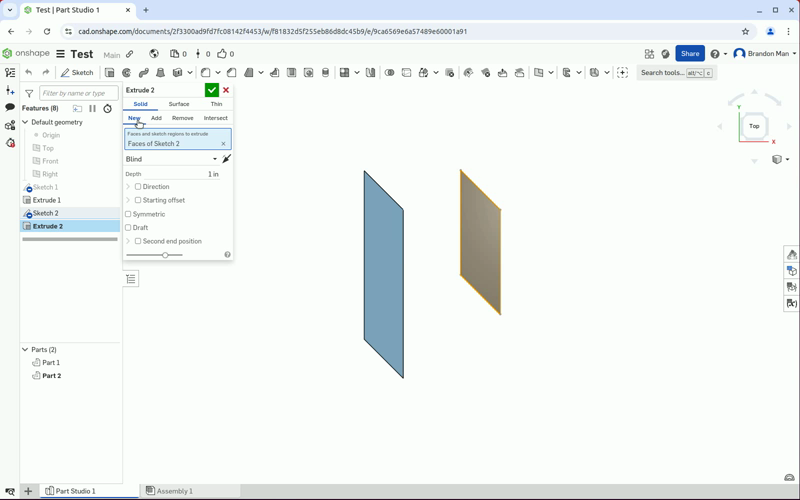
click(137, 120)
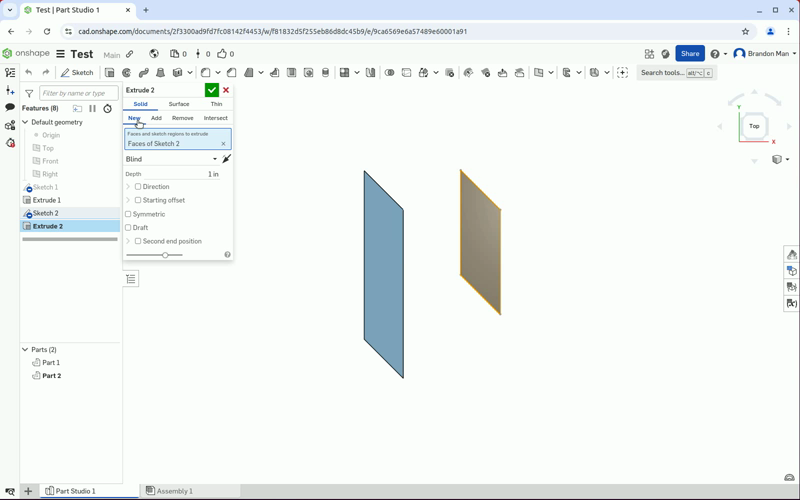
key(tab, 4)
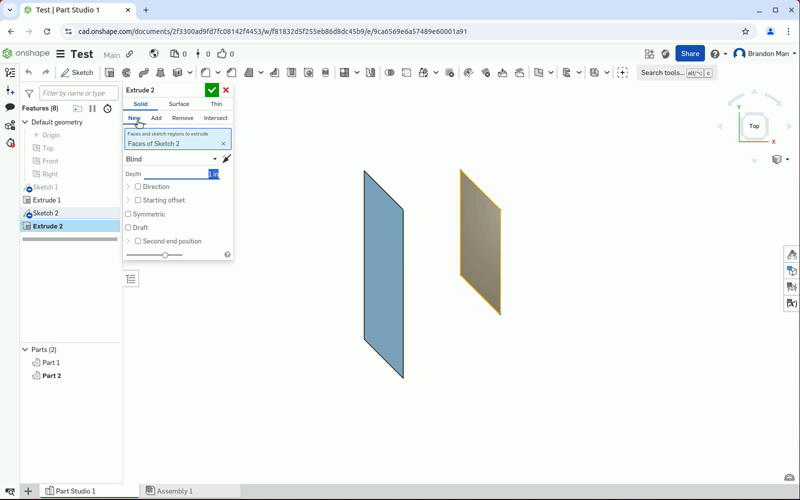
text(8.666)
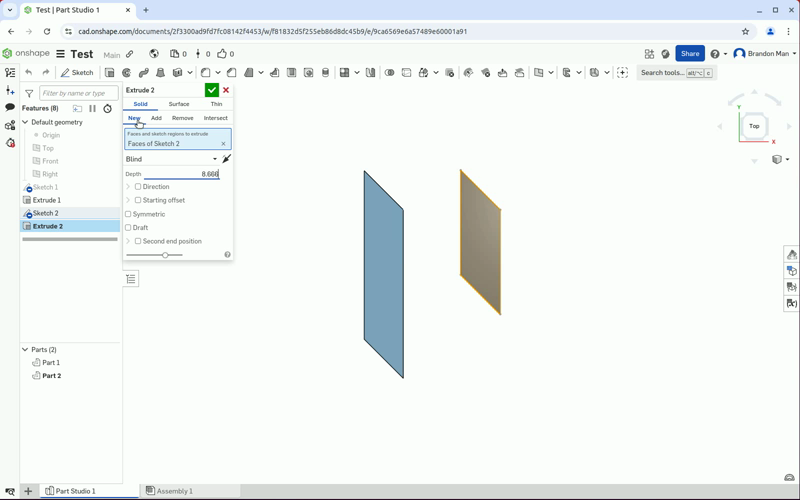
key(enter)
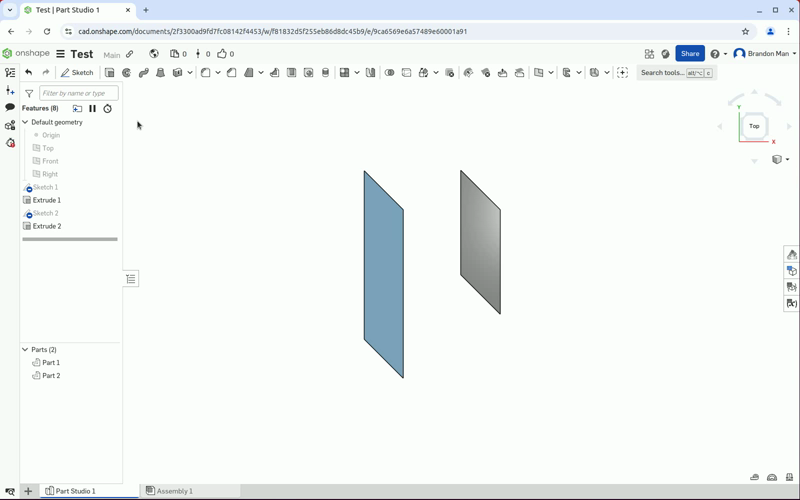
key(shift+h)
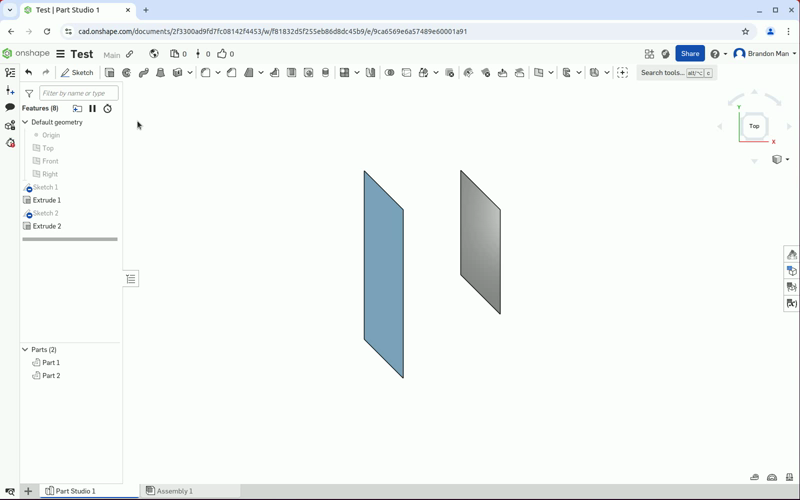
key(shift+h)
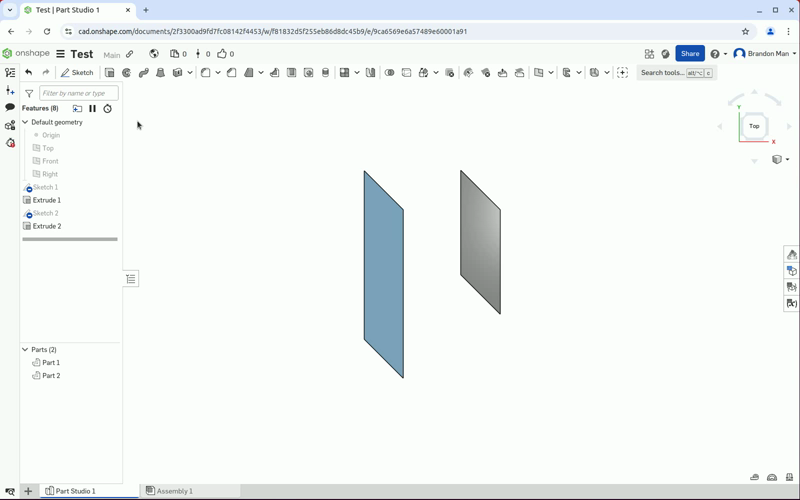
mouse_move(73, 189)
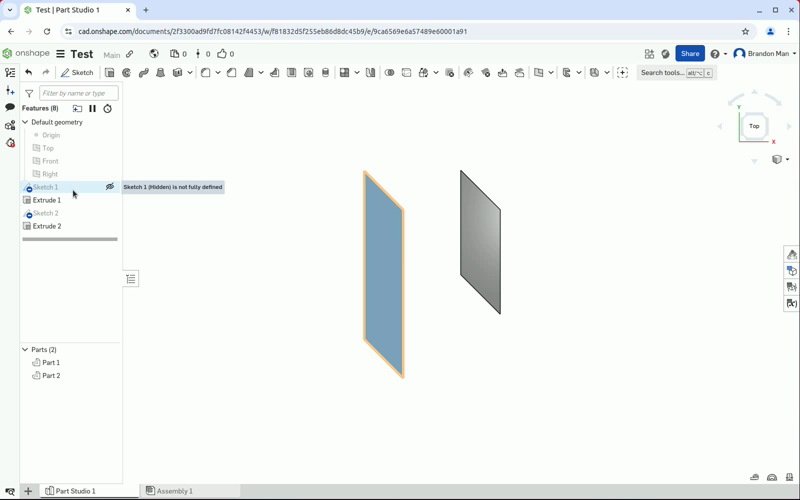
click(73, 189)
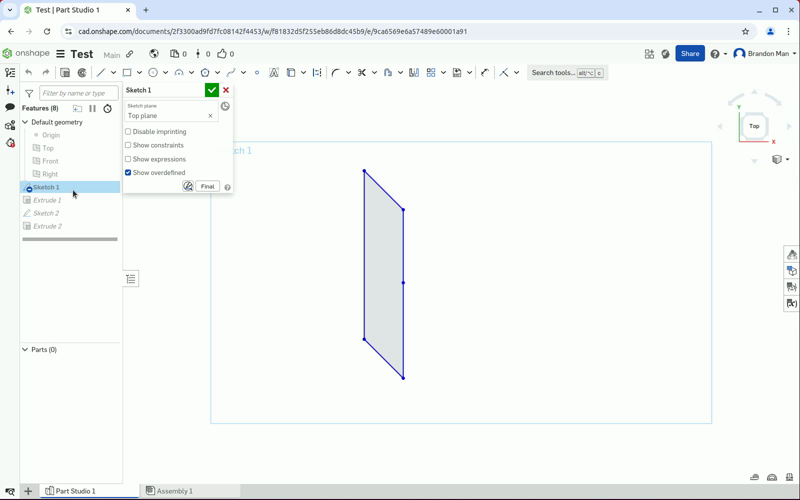
mouse_move(229, 92)
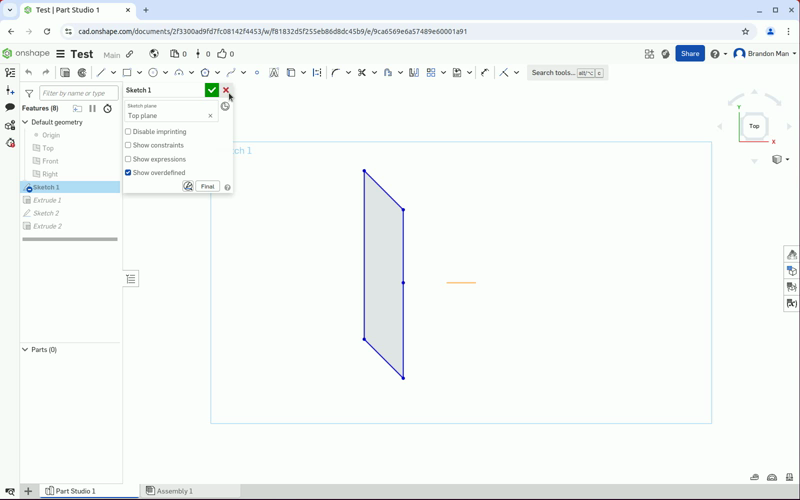
click(229, 92)
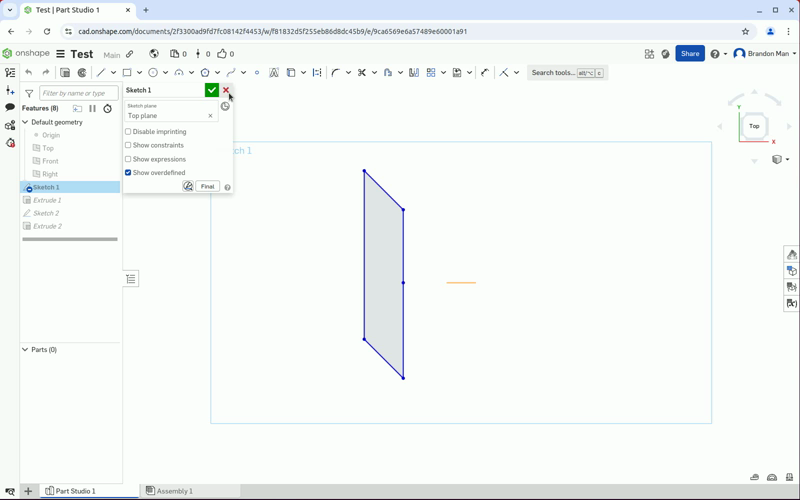
key(shift+s)
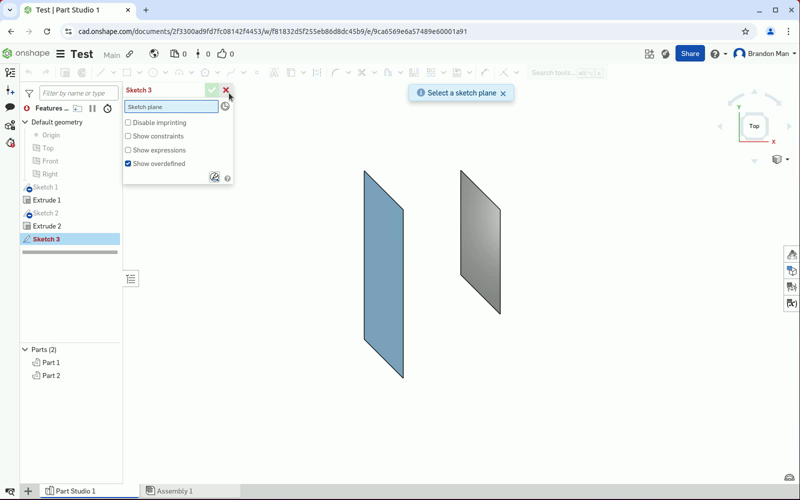
mouse_move(73, 150)
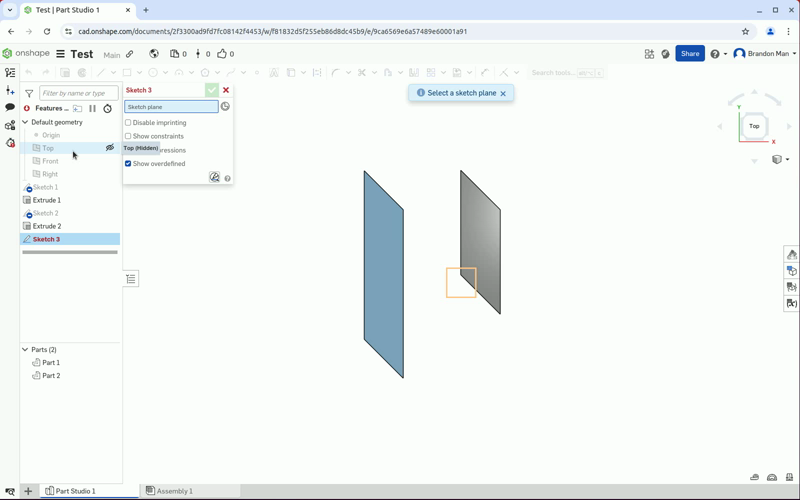
click(73, 150)
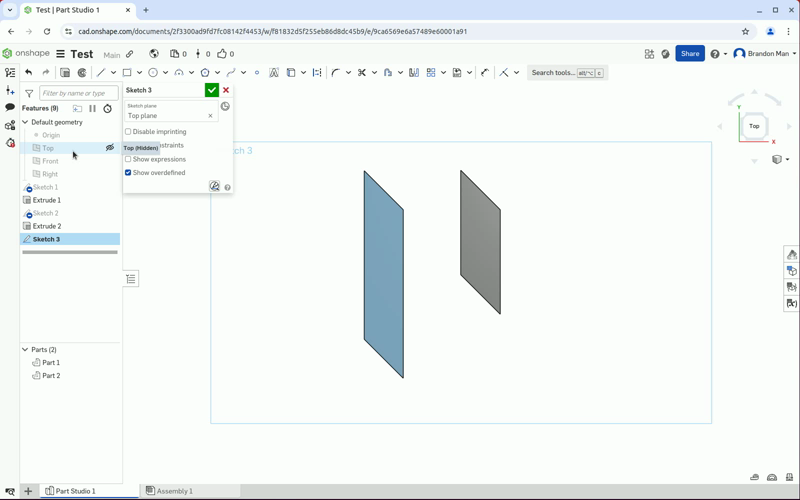
mouse_move(73, 352)
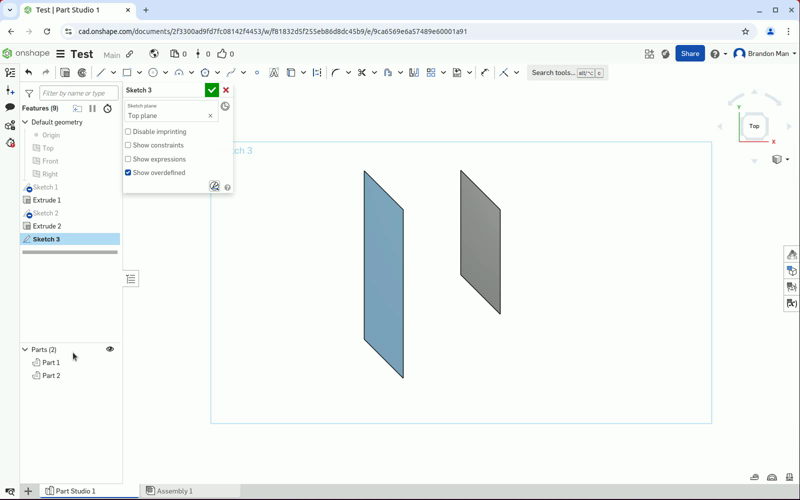
key(y)
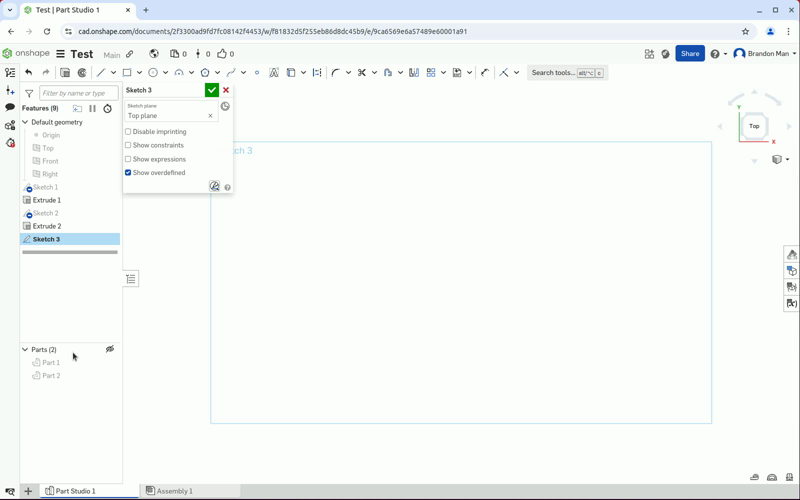
key(l)
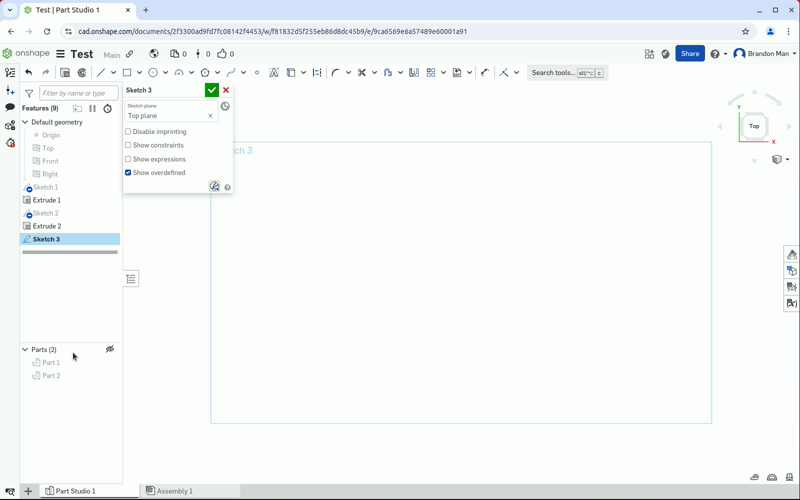
key_down(shift)
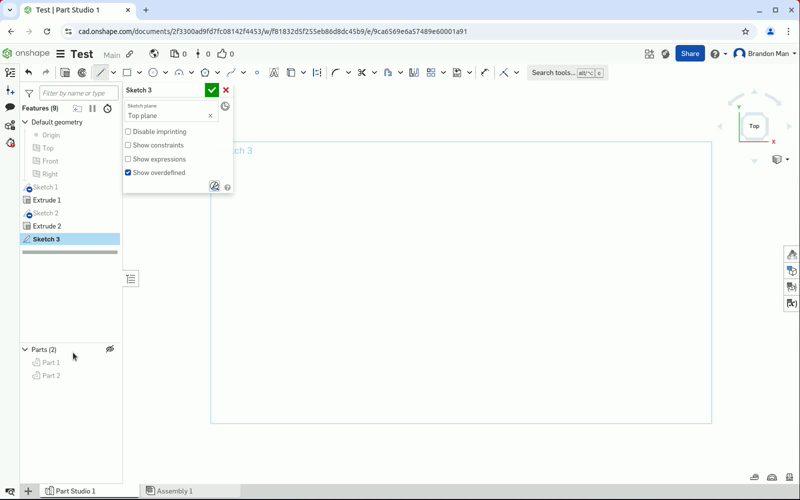
mouse_move(404, 282)
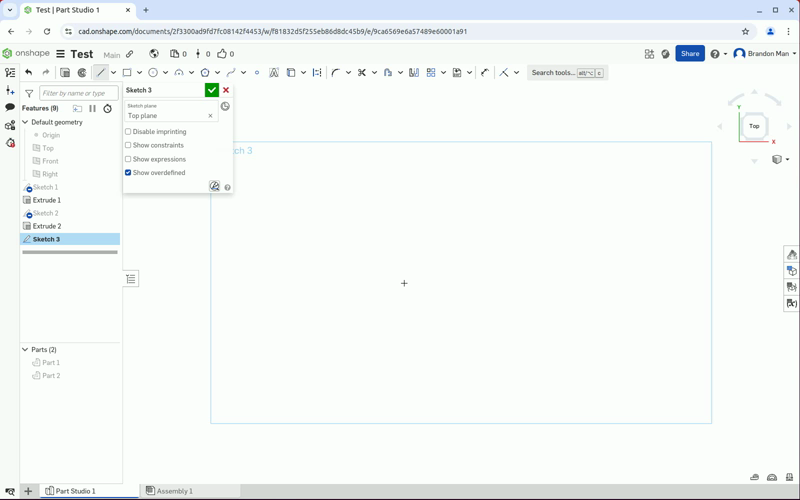
click(404, 282)
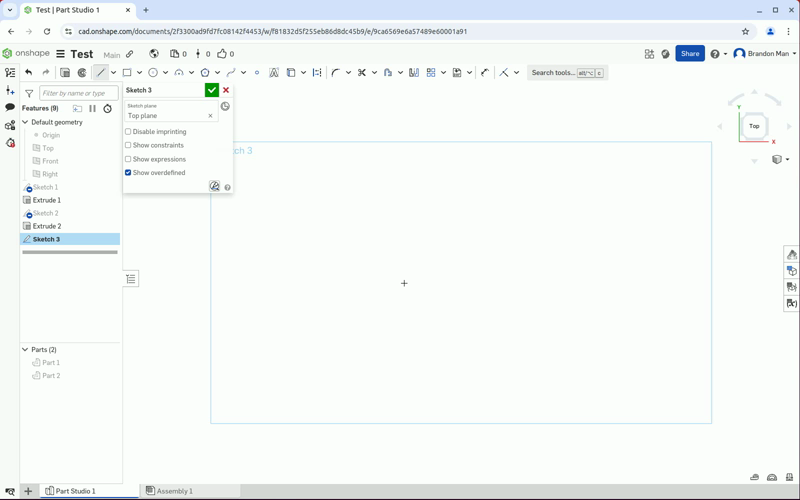
key_up(shift)
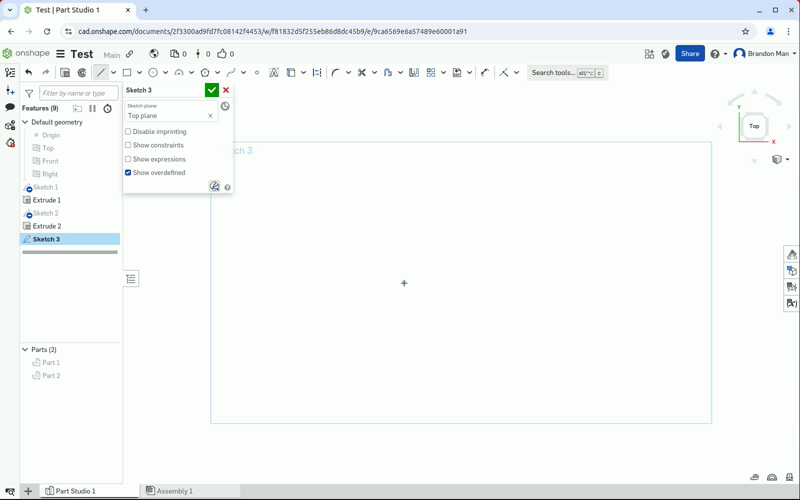
key_down(shift)
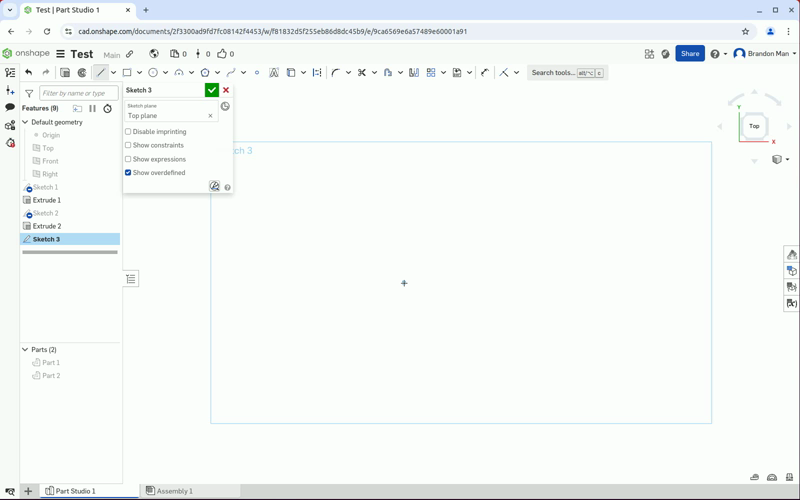
mouse_move(500, 379)
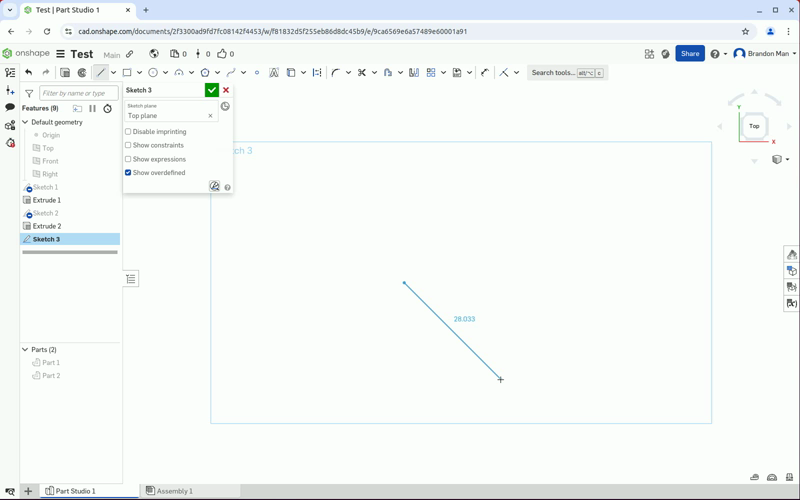
click(500, 379)
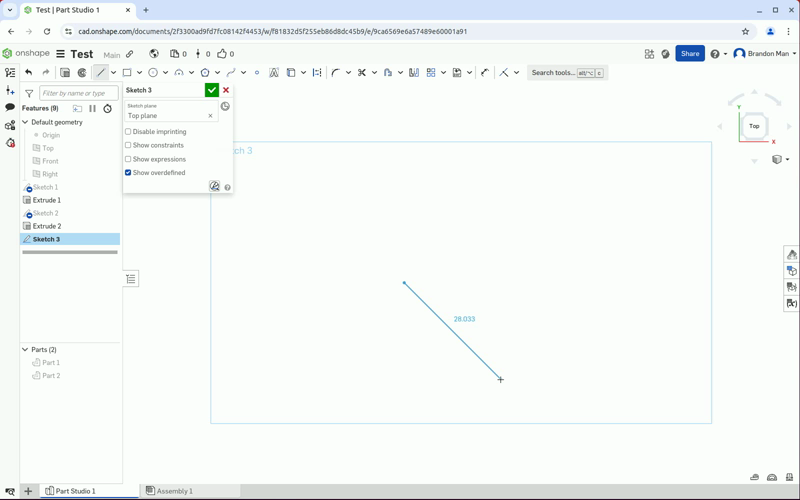
key_up(shift)
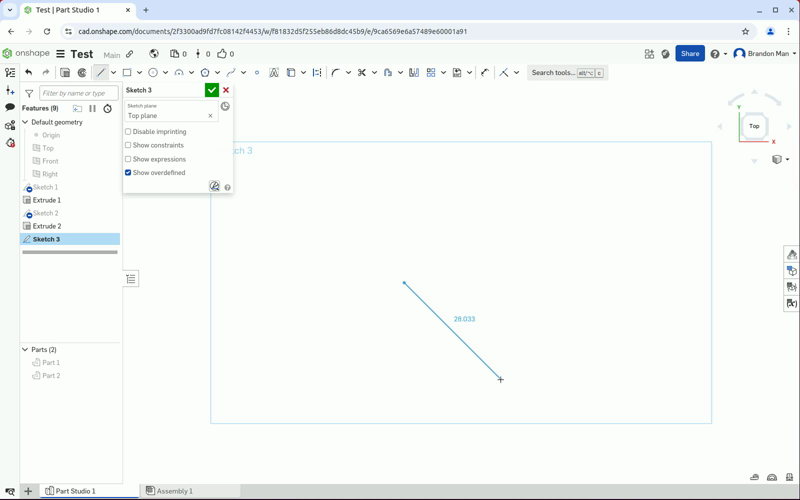
key_down(shift)
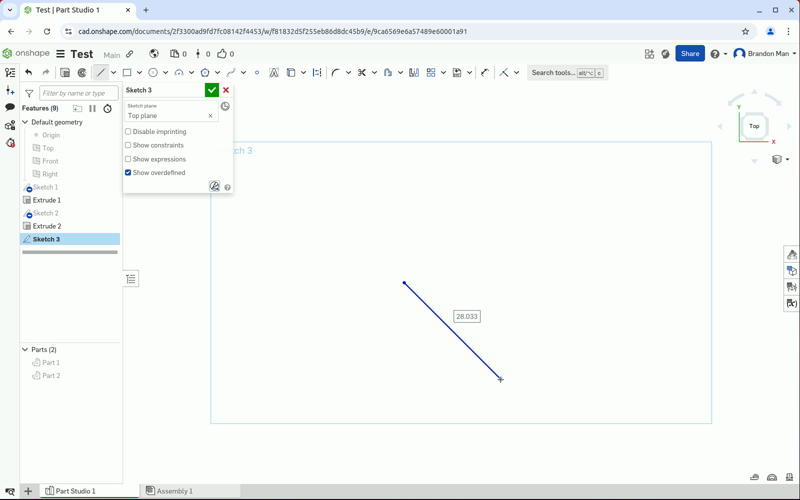
mouse_move(530, 379)
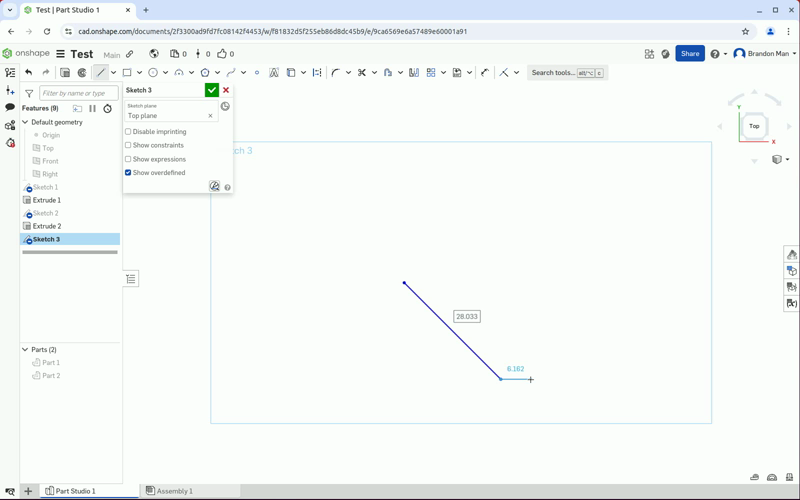
mouse_move(500, 322)
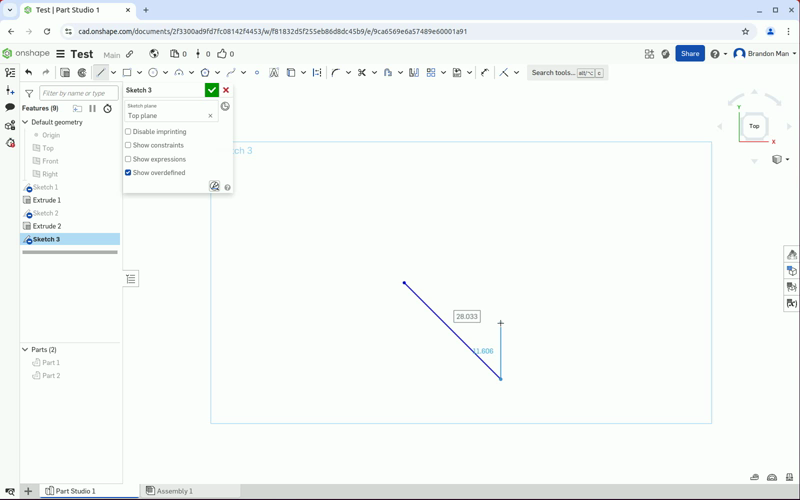
click(500, 322)
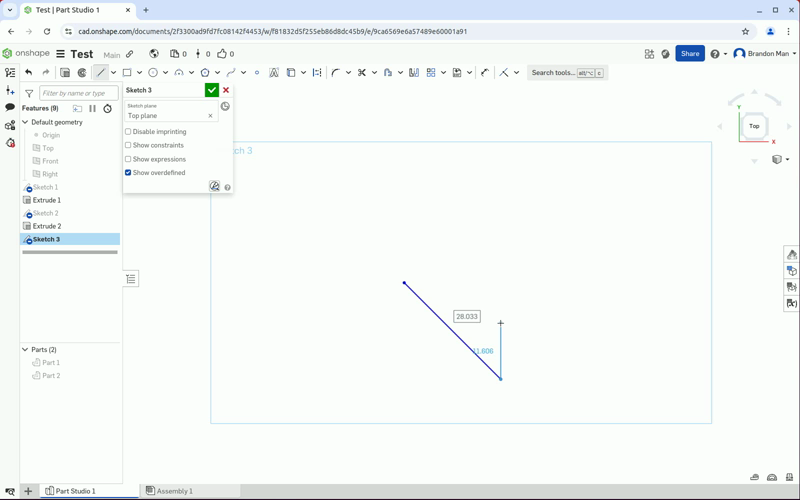
key_up(shift)
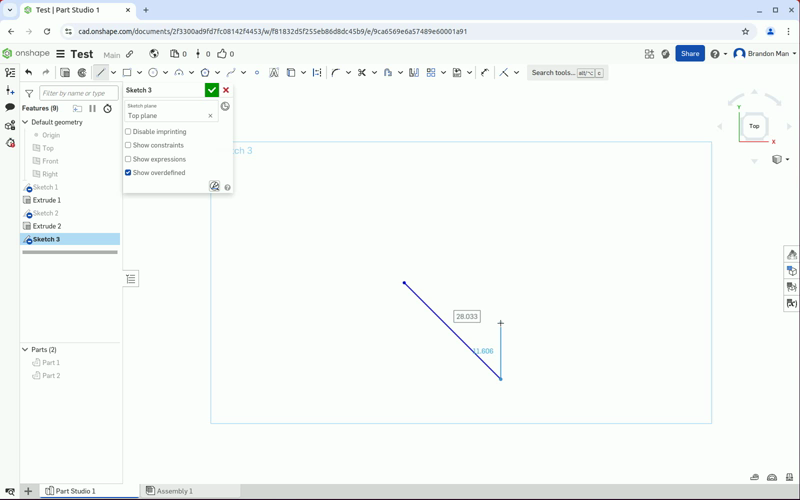
key_down(shift)
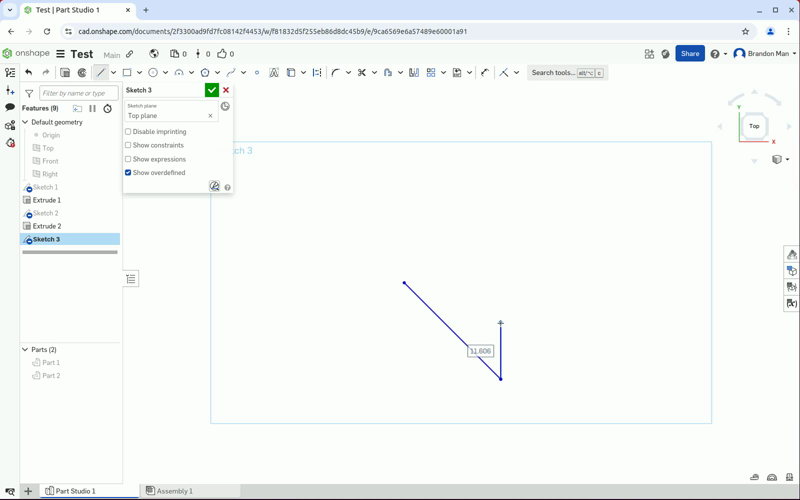
mouse_move(530, 322)
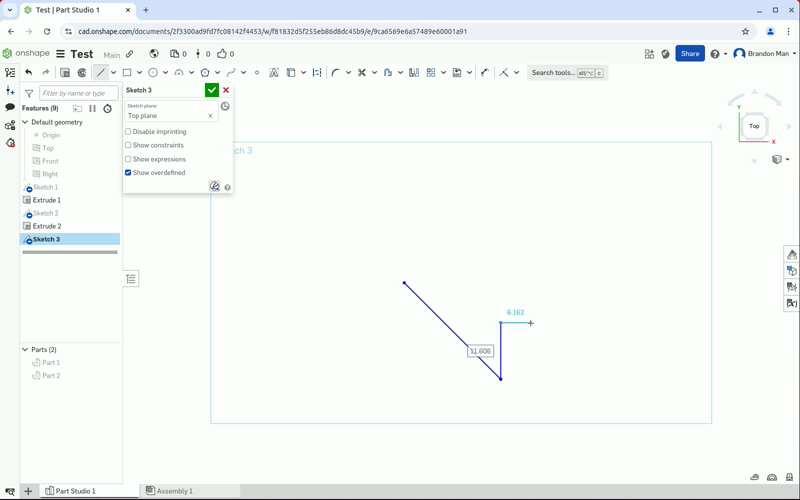
mouse_move(461, 282)
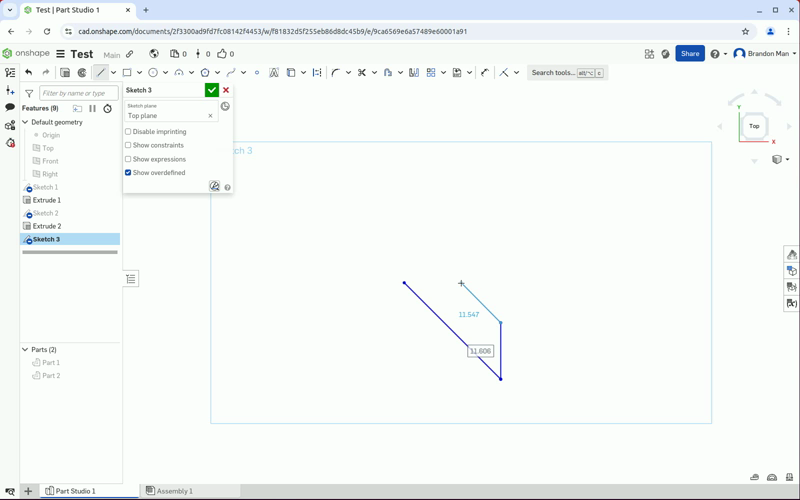
click(461, 282)
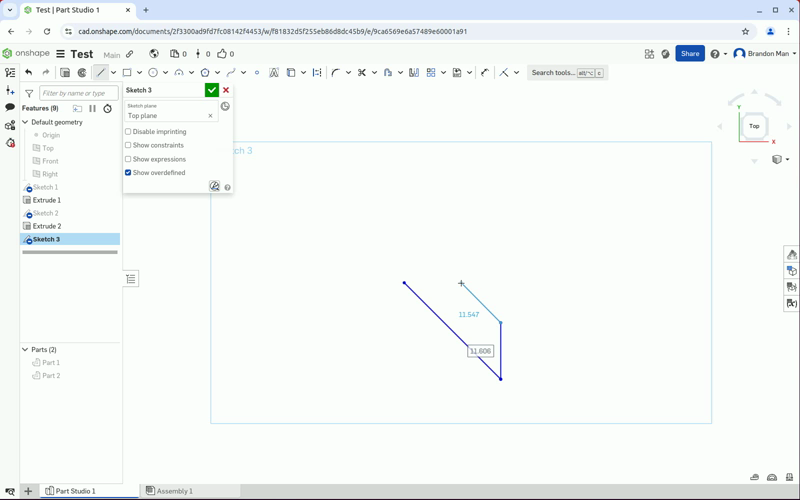
key_up(shift)
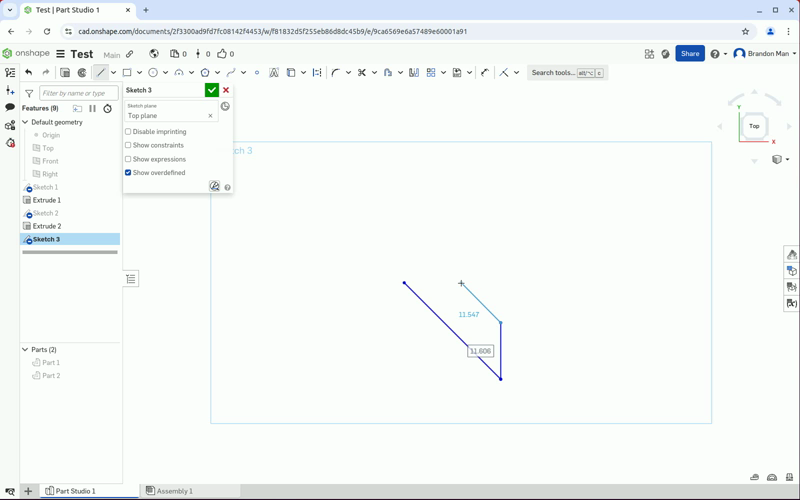
mouse_move(491, 282)
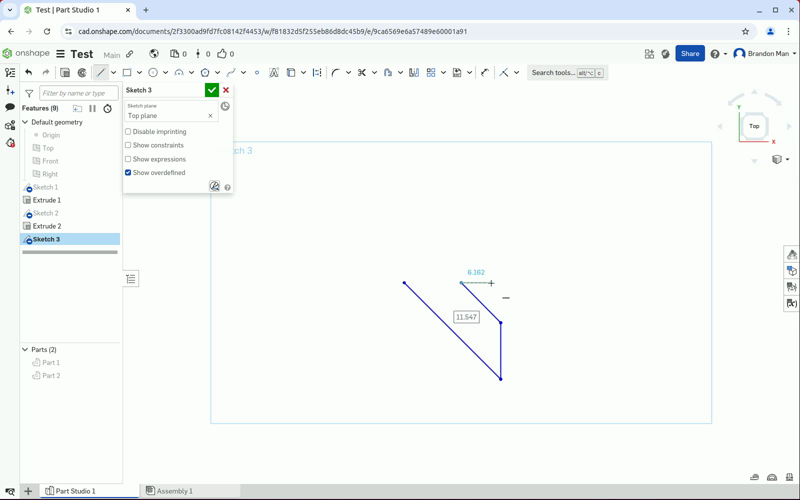
key_down(shift)
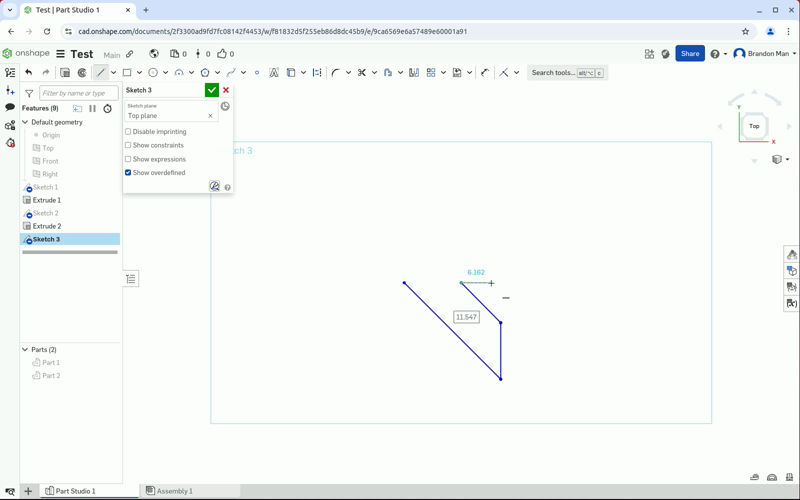
mouse_move(404, 282)
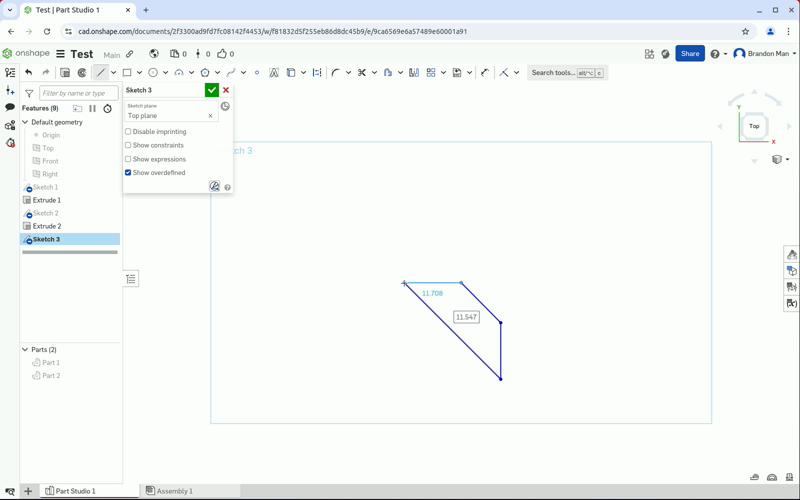
key_up(shift)
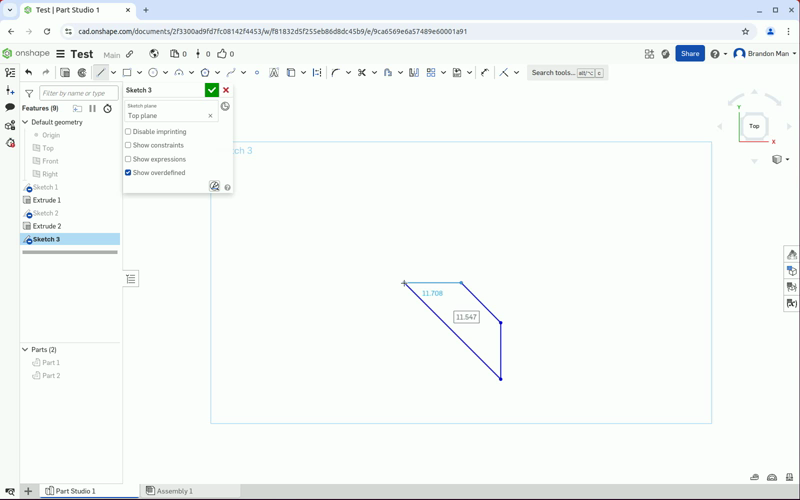
click(404, 282)
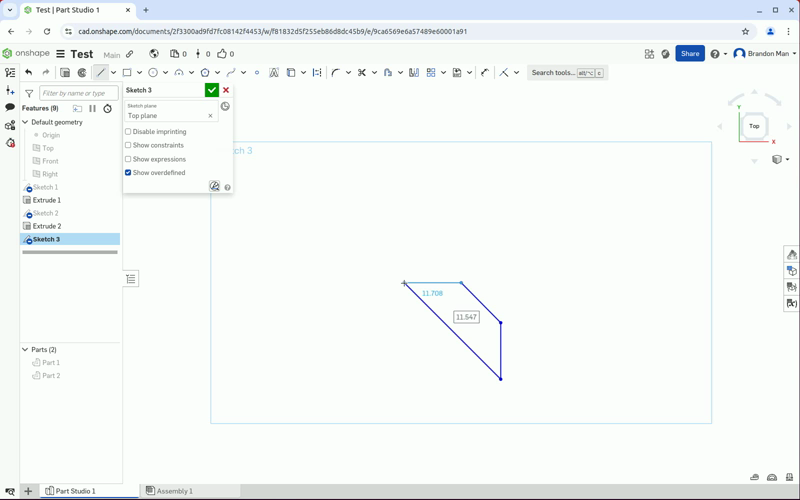
key(esc)
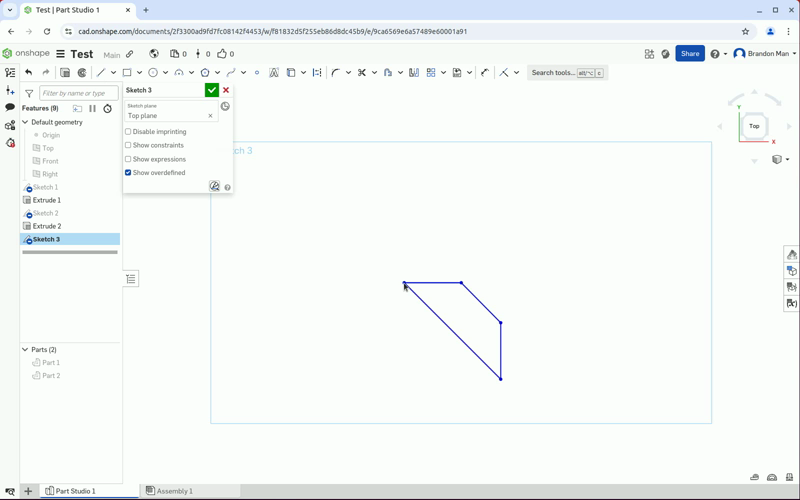
mouse_move(483, 317)
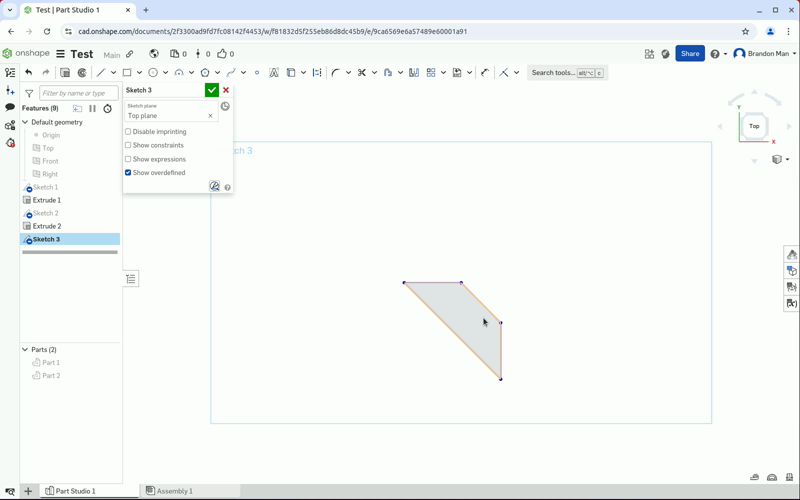
click(483, 317)
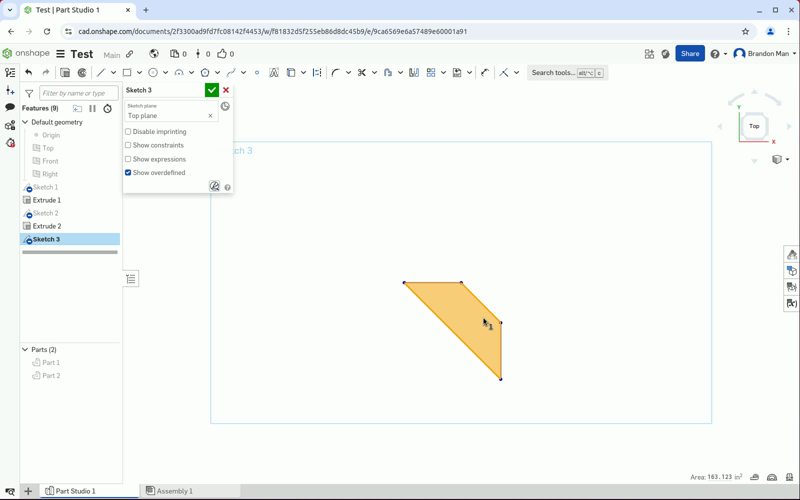
mouse_move(73, 352)
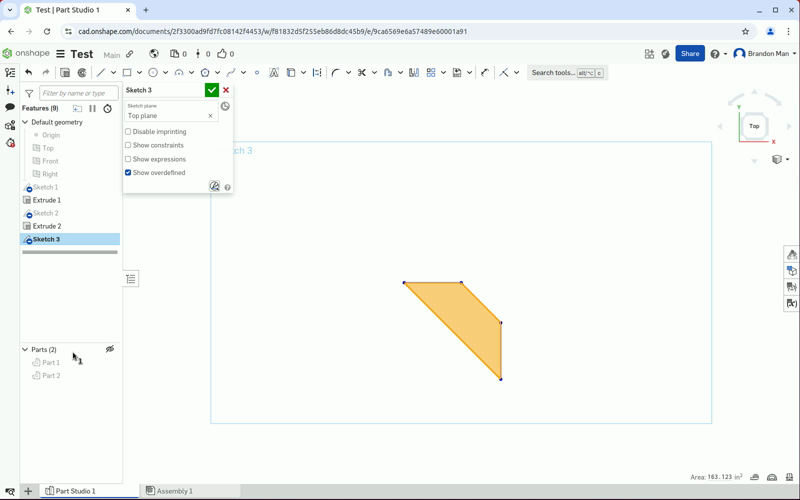
key(shift+y)
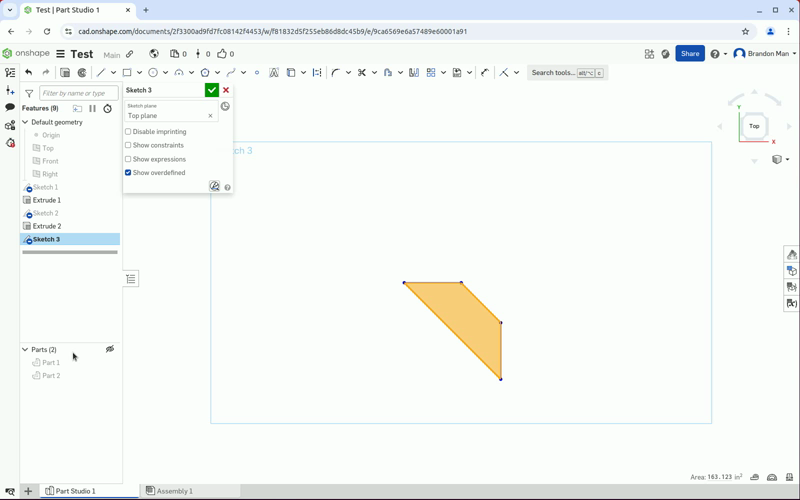
key(shift+e)
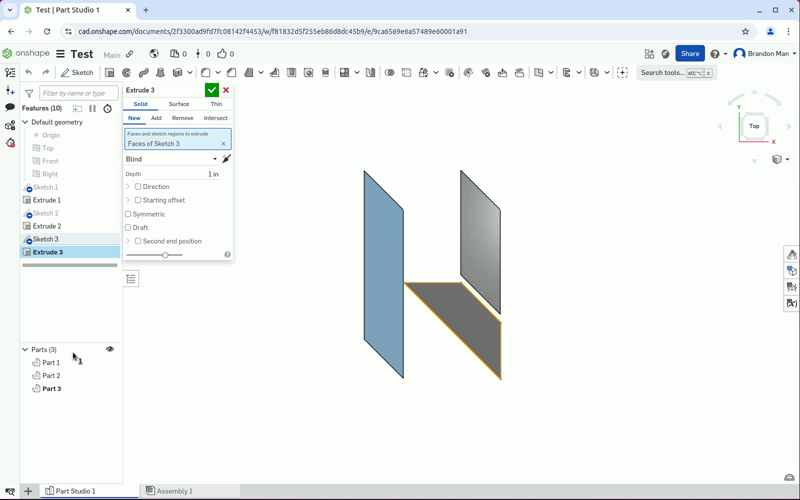
mouse_move(143, 106)
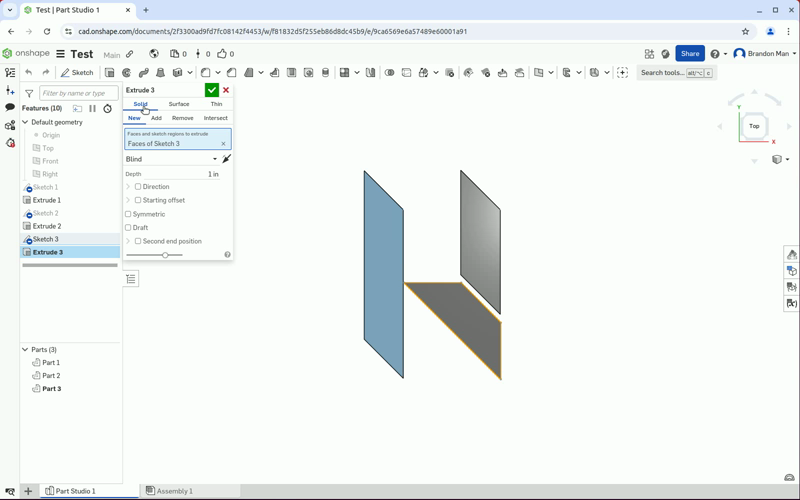
click(143, 106)
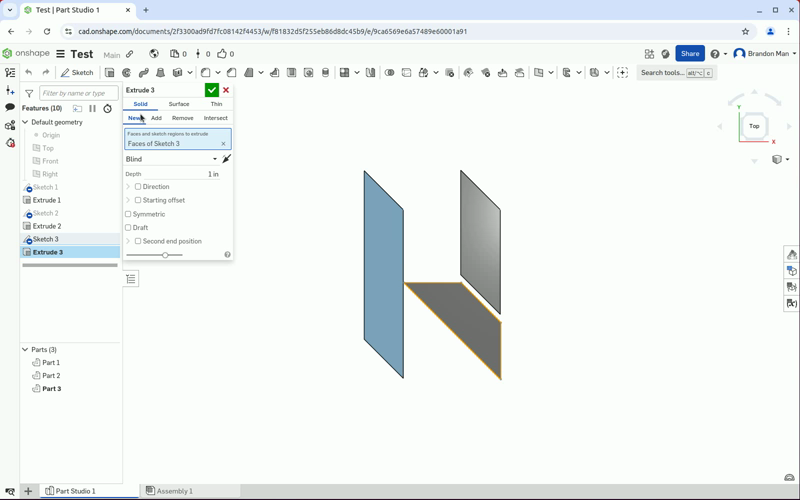
mouse_move(137, 120)
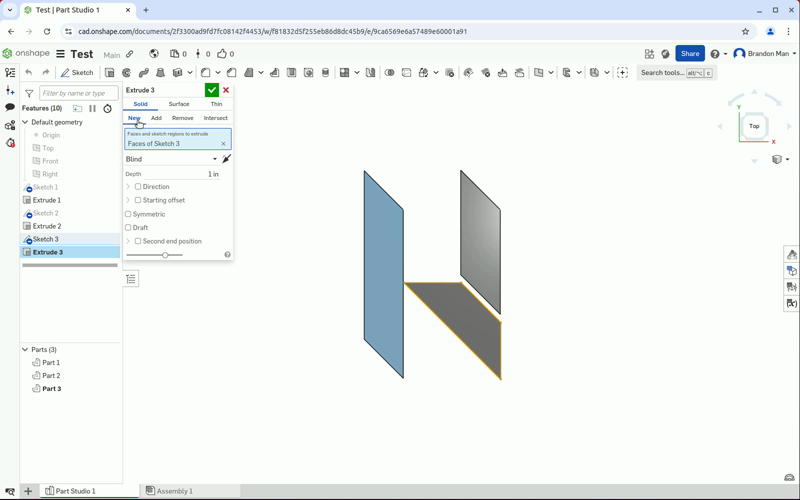
click(137, 120)
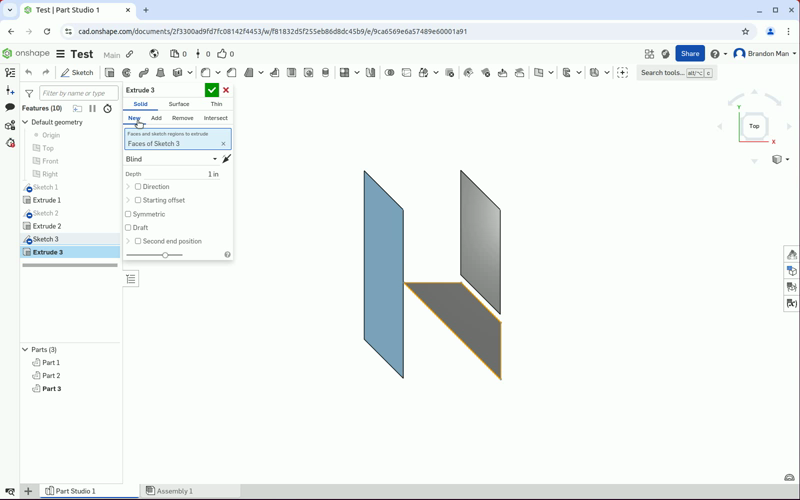
key(tab, 4)
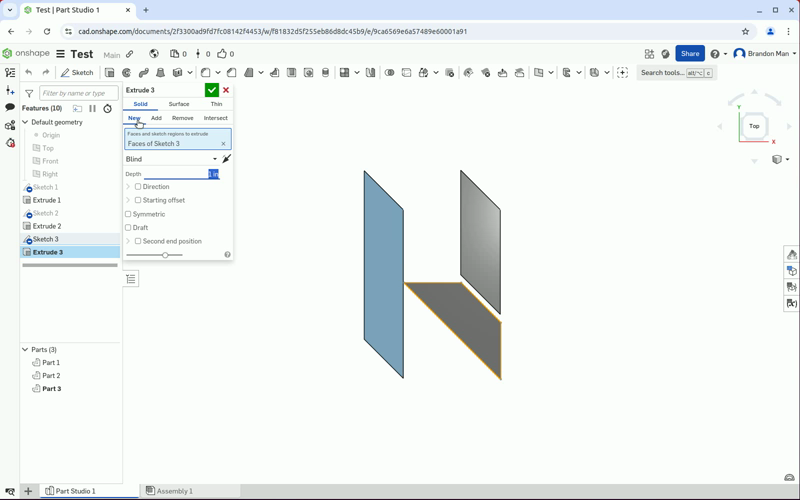
text(8.666)
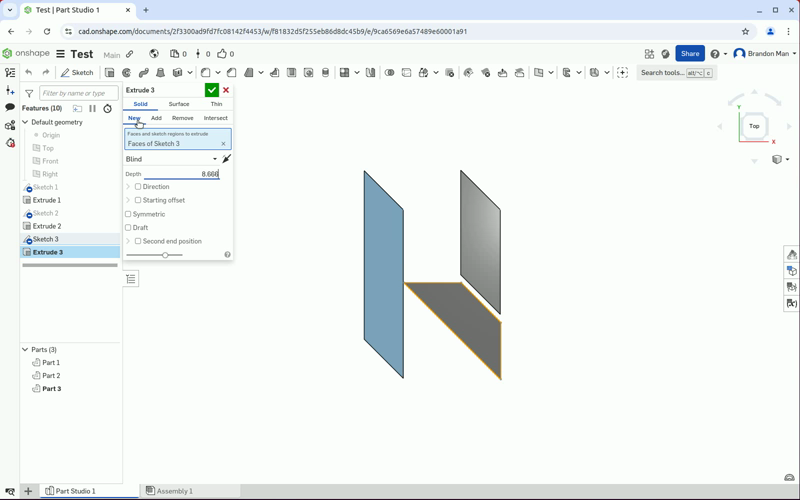
key(enter)
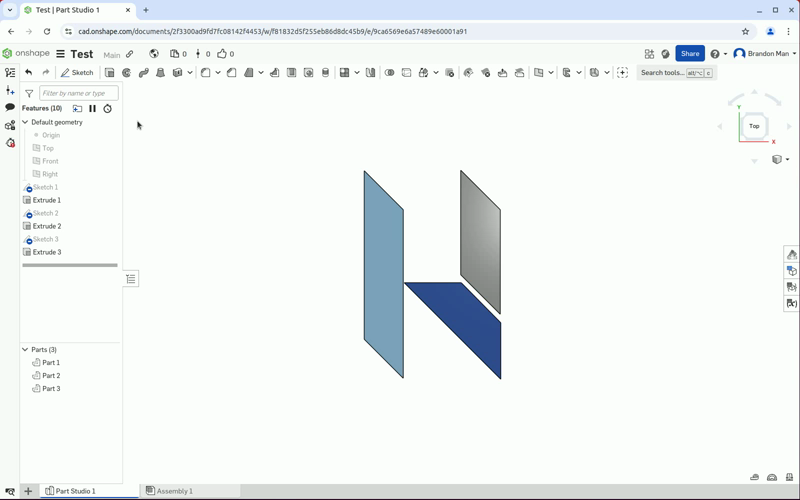
key(shift+h)
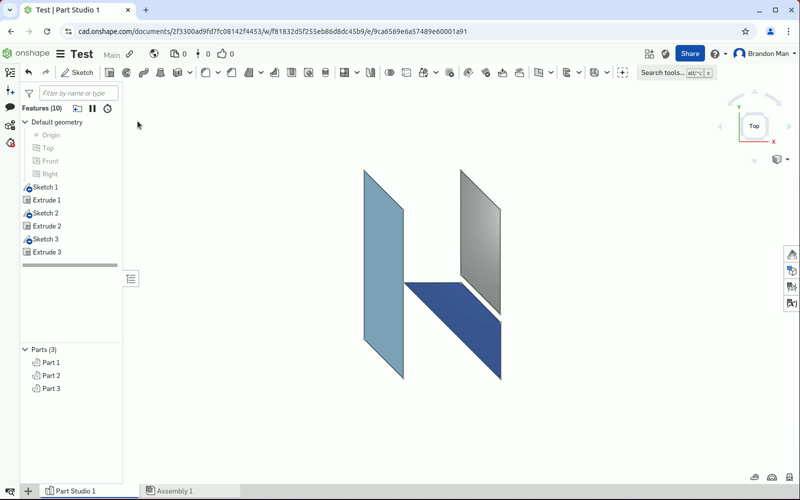
key(shift+h)
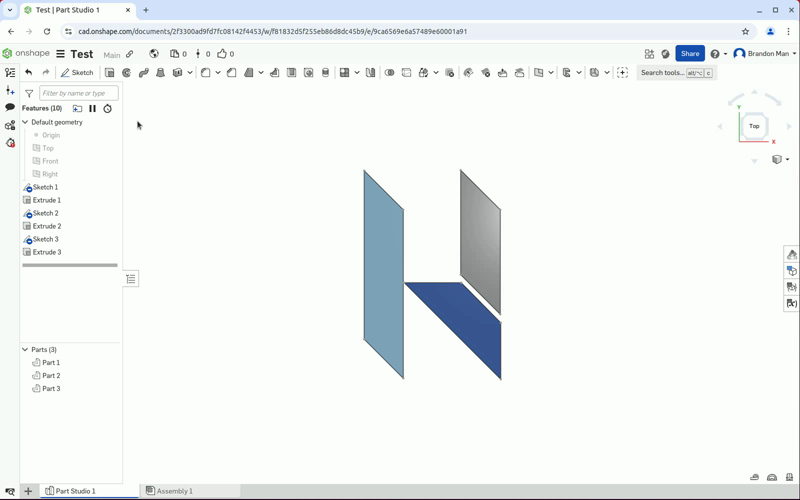
key(shift+7)
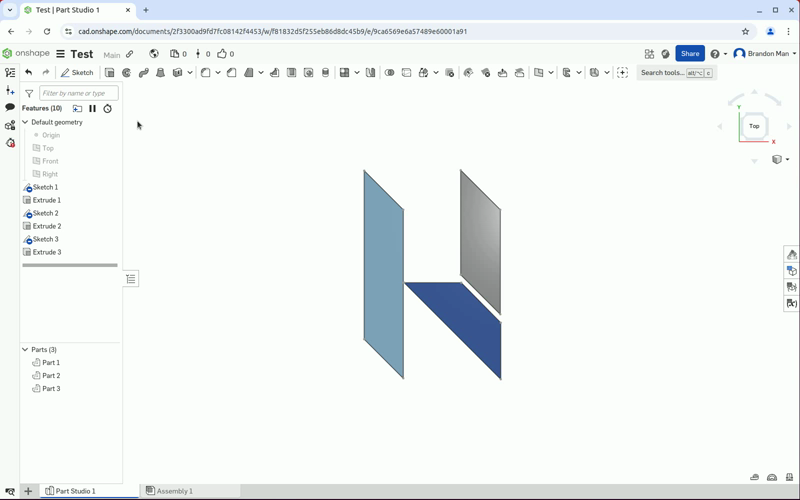
key(up, 3)
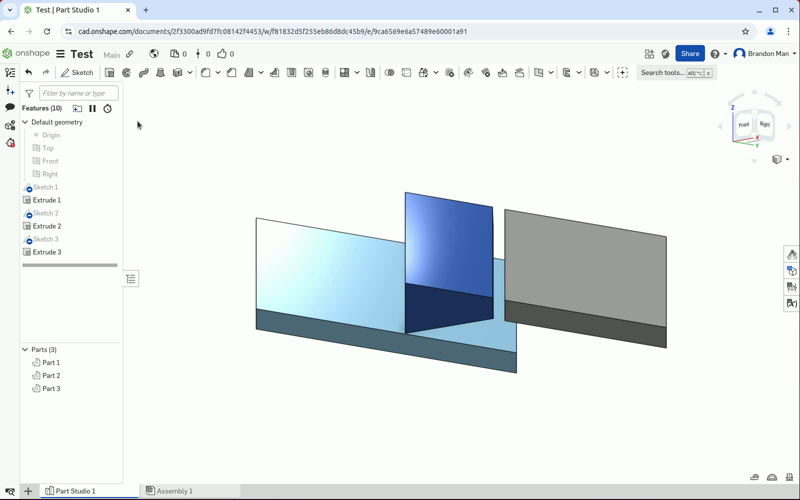
key(left, 3)
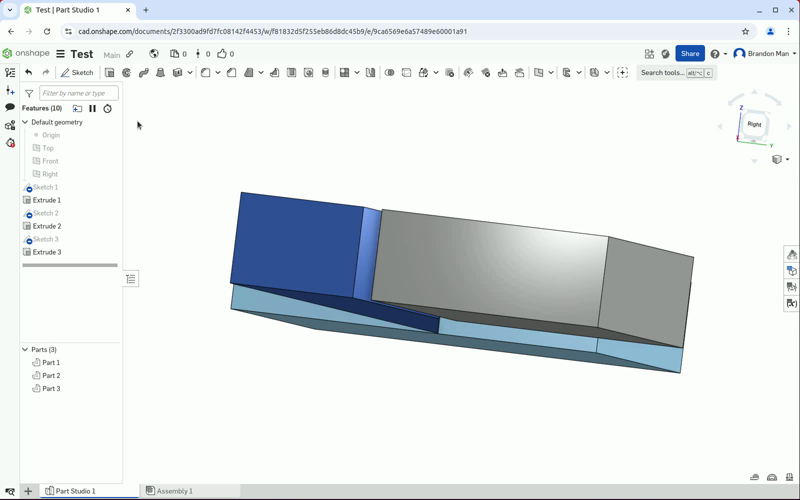
key(right, 3)
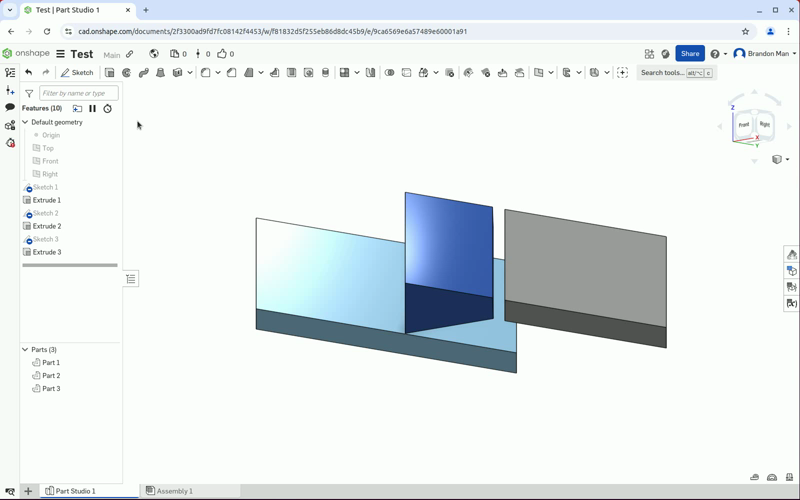
key(down, 3)
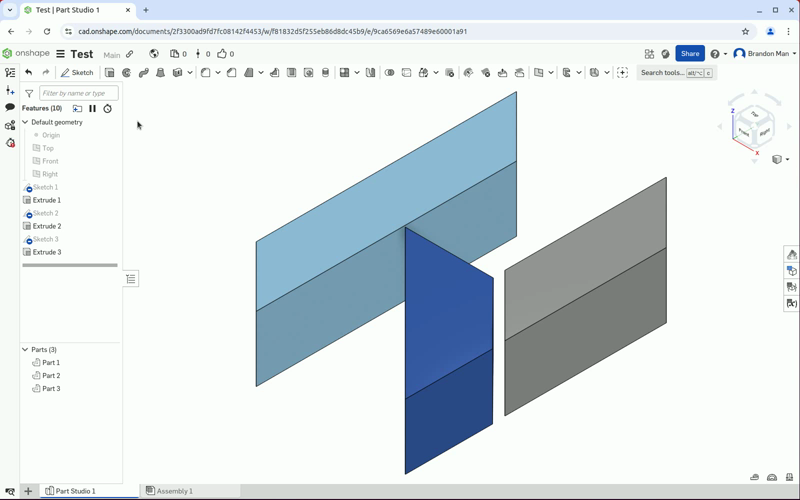
mouse_move(73, 189)
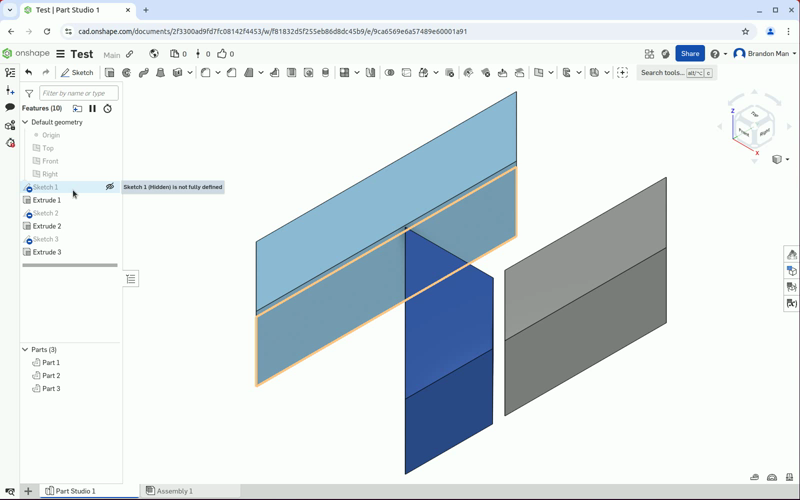
click(73, 189)